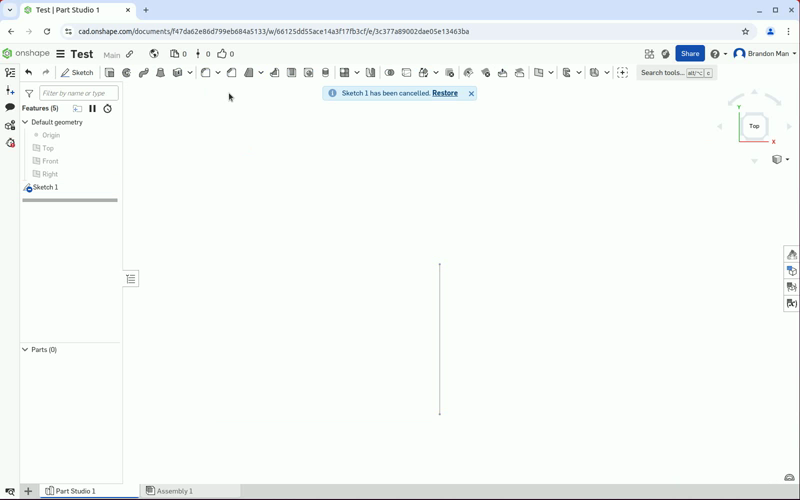
key(shift+h)
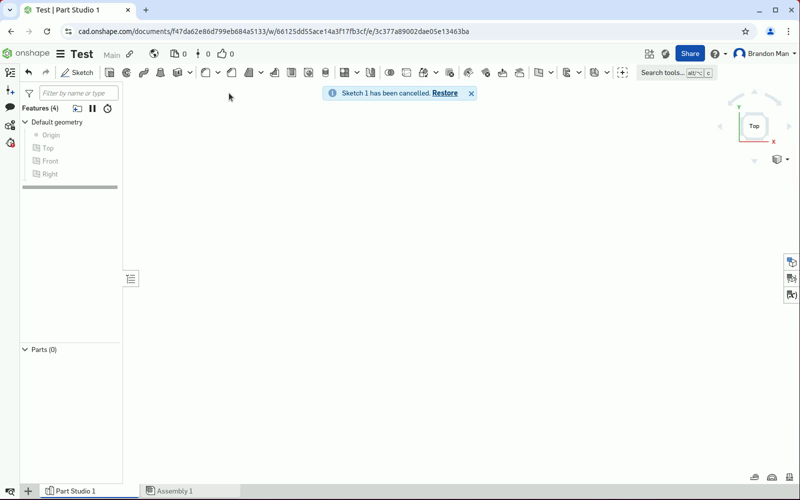
mouse_move(73, 352)
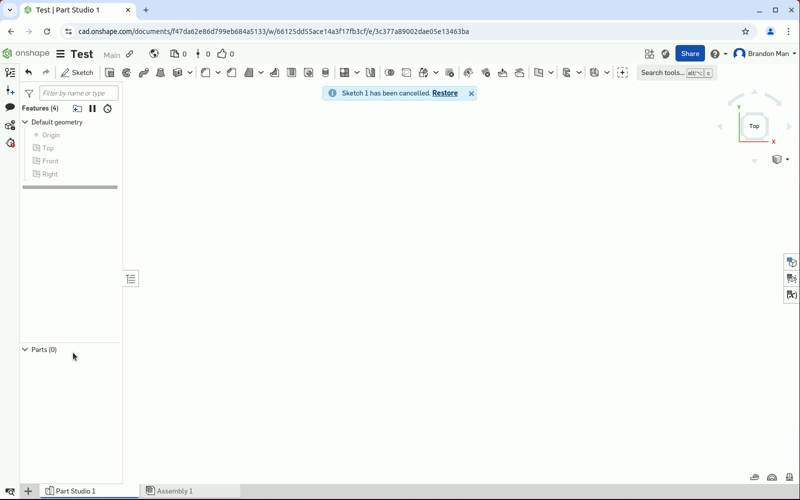
key(y)
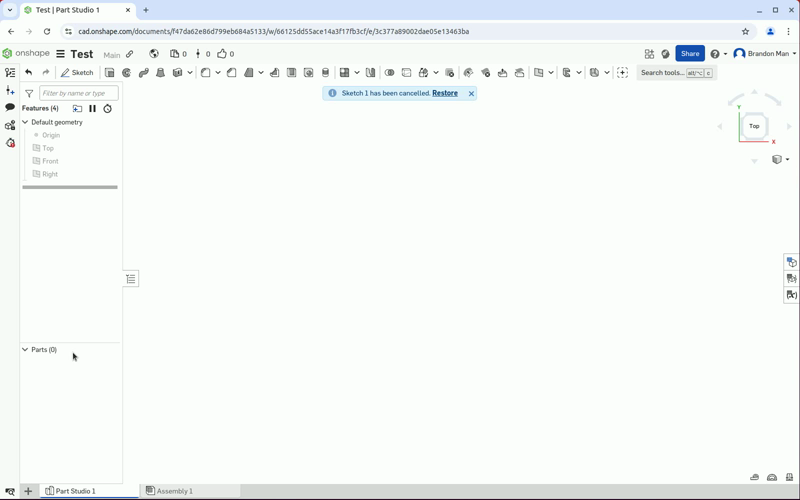
key(shift+p)
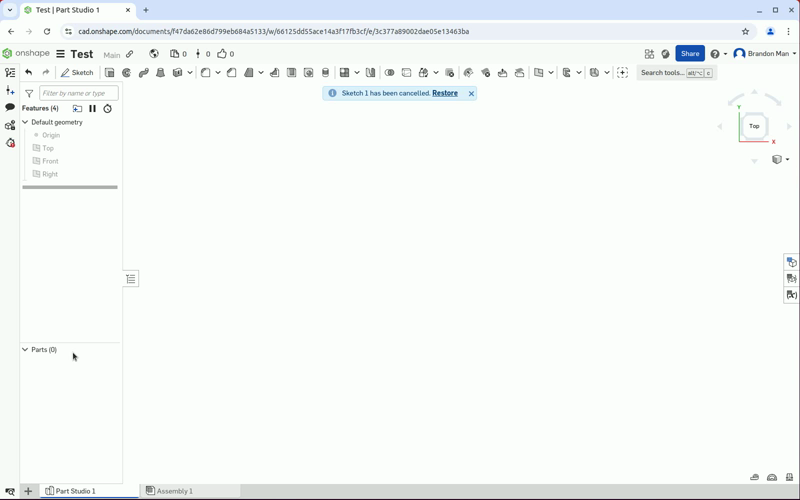
key(space)
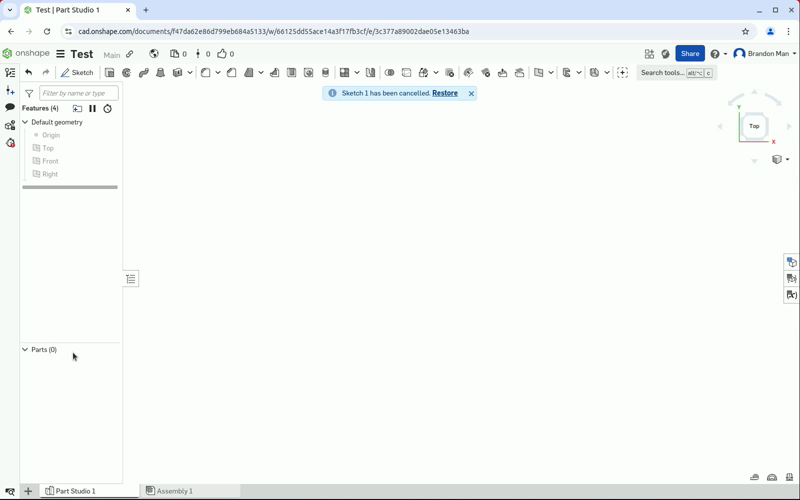
key_down(shift)
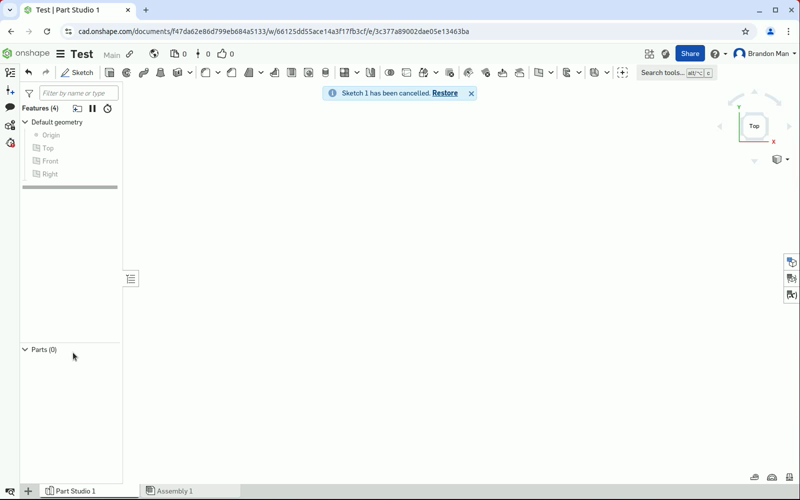
key(up)
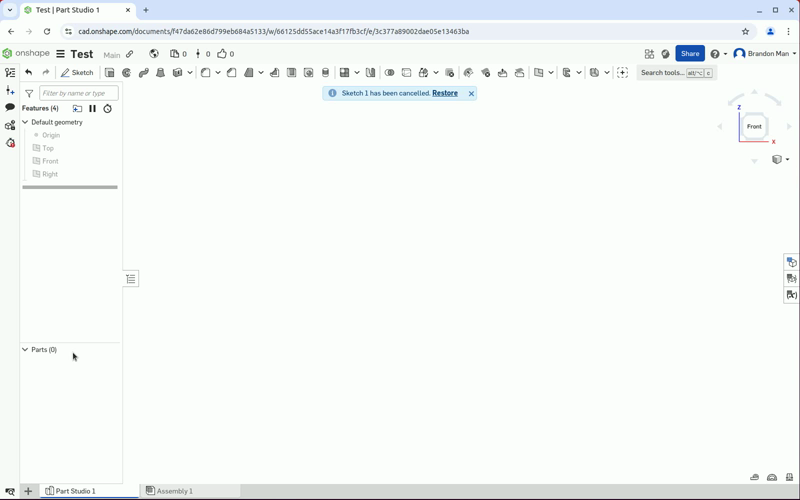
key_up(shift)
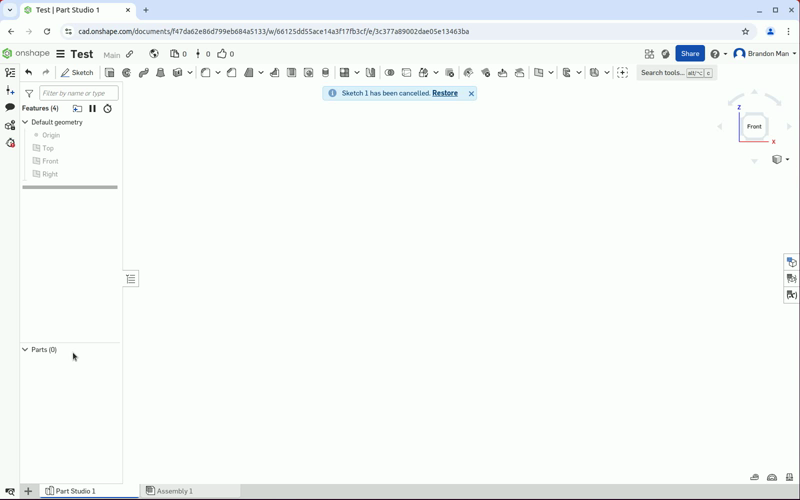
mouse_move(73, 352)
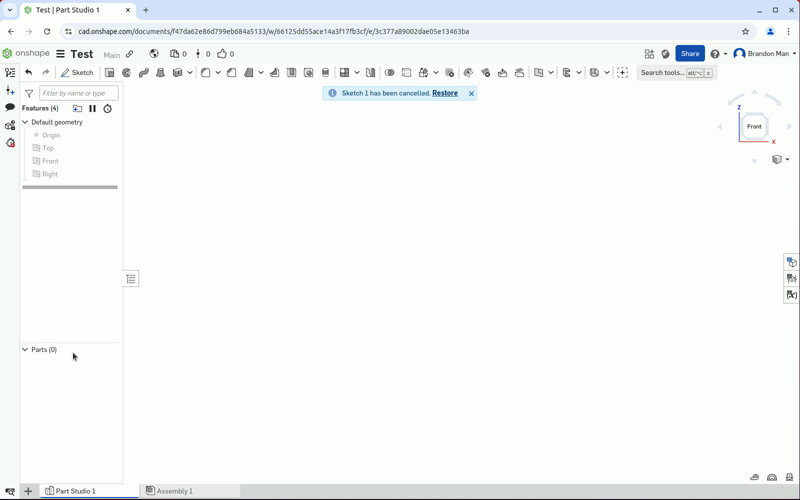
key(shift+y)
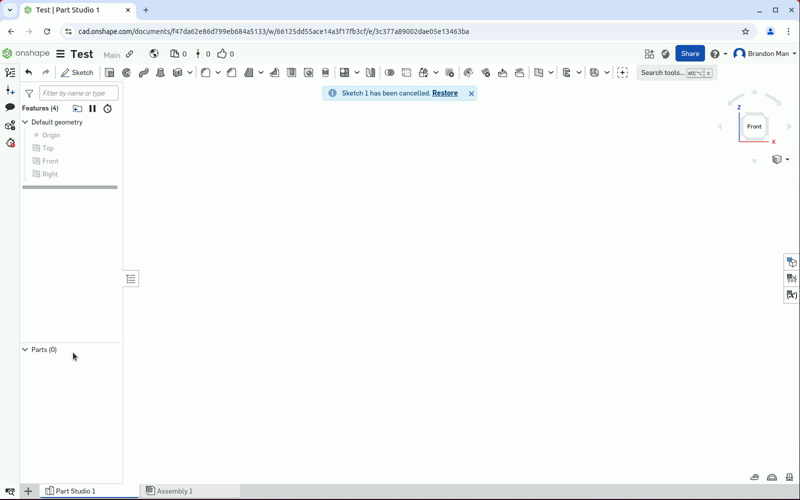
key(shift+s)
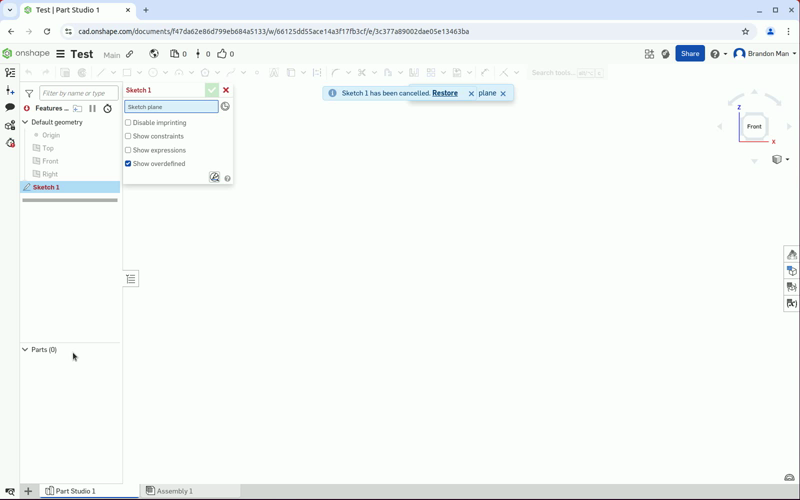
mouse_move(73, 163)
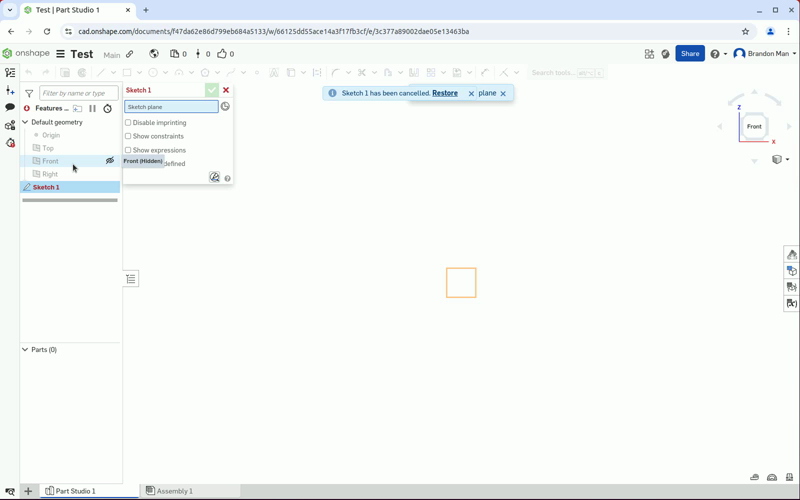
click(73, 163)
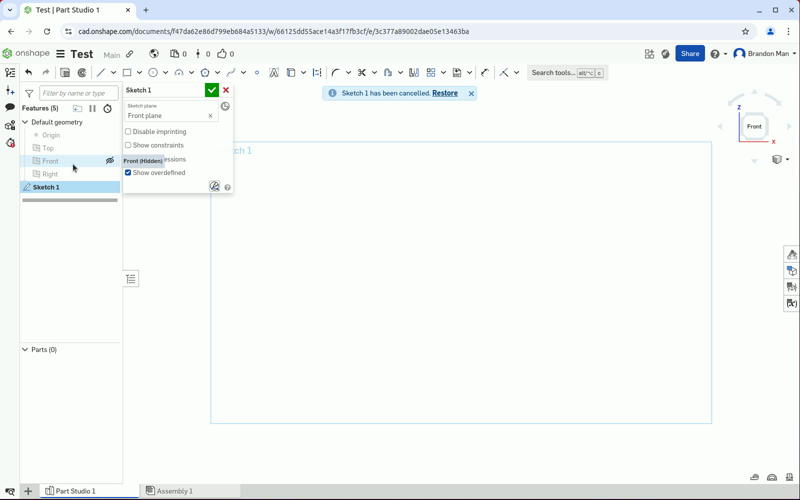
mouse_move(73, 352)
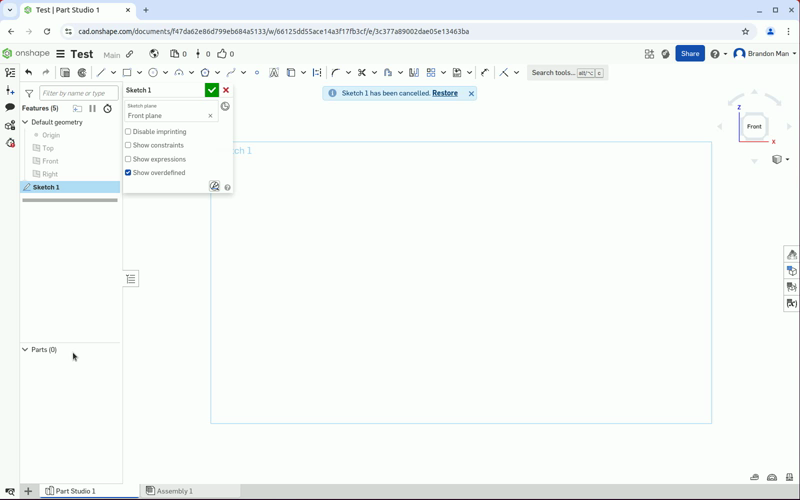
key(y)
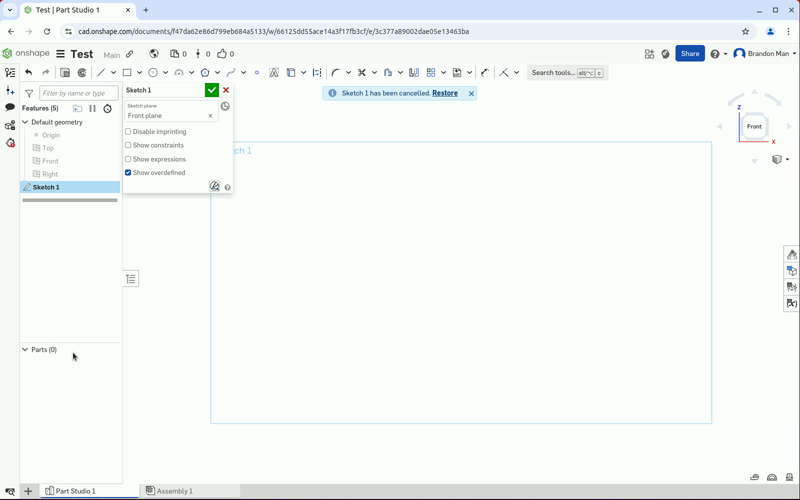
key(l)
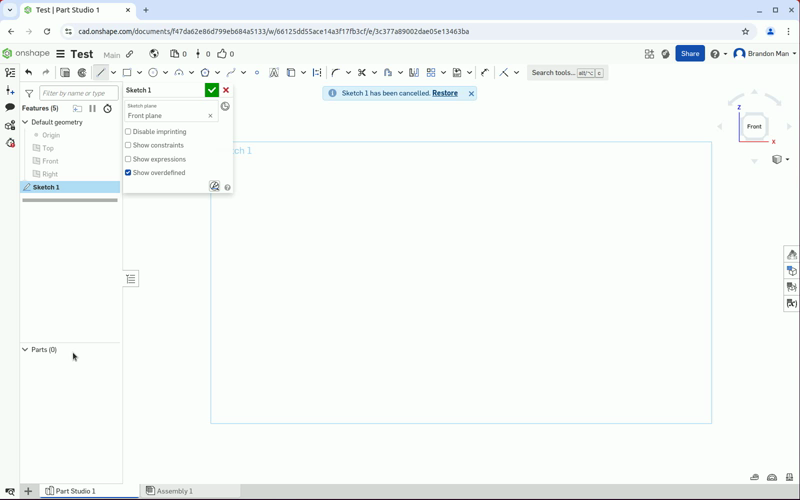
key_down(shift)
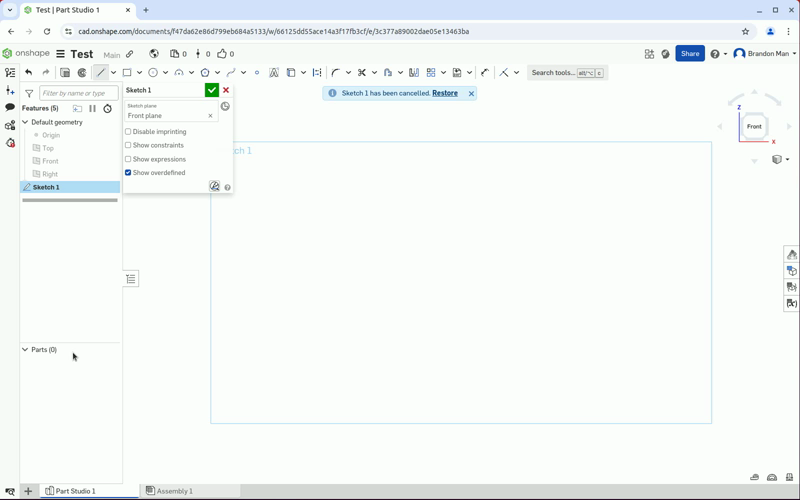
mouse_move(404, 282)
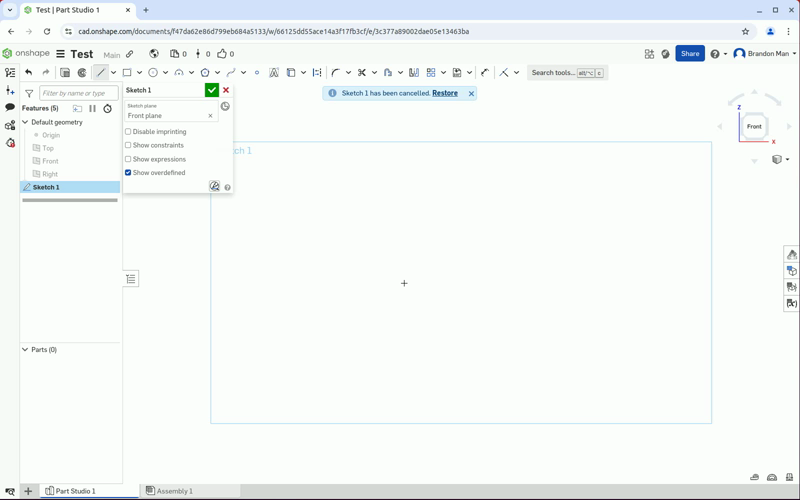
click(404, 282)
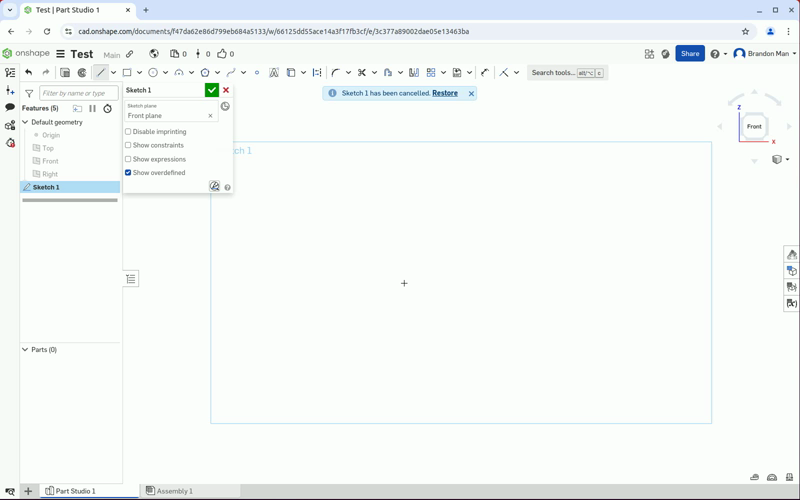
key_up(shift)
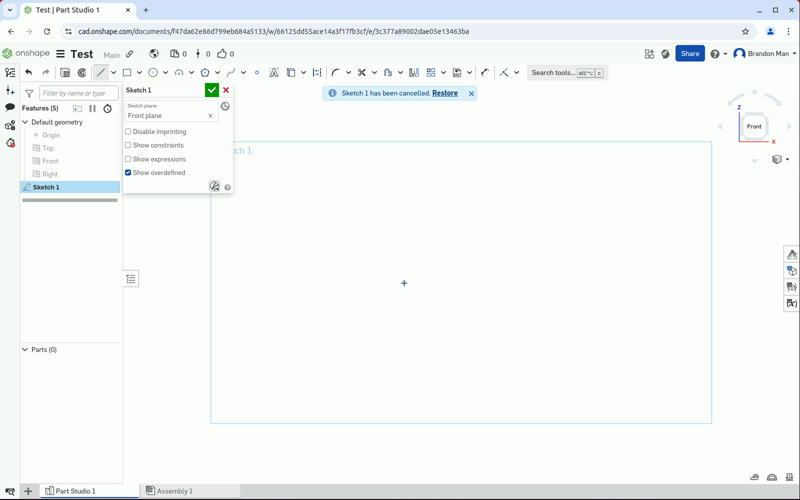
key_down(shift)
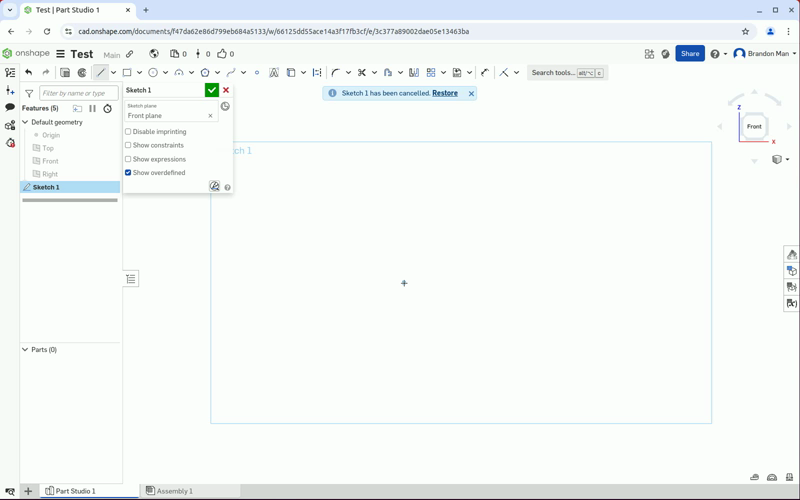
mouse_move(434, 282)
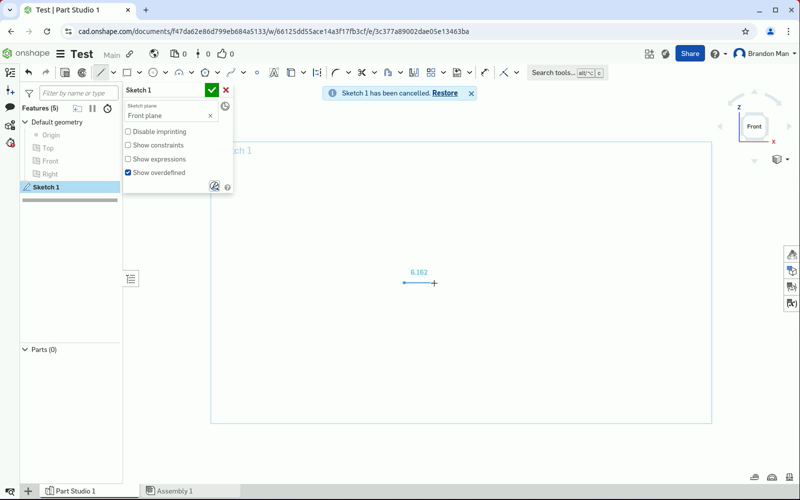
mouse_move(461, 282)
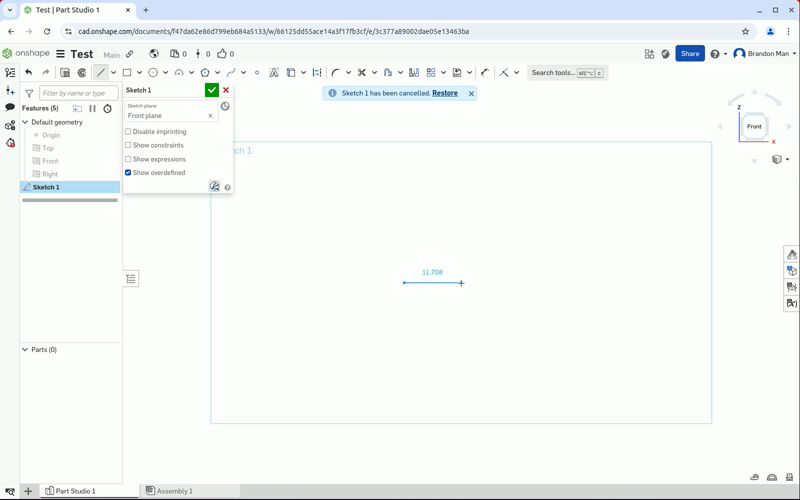
click(461, 282)
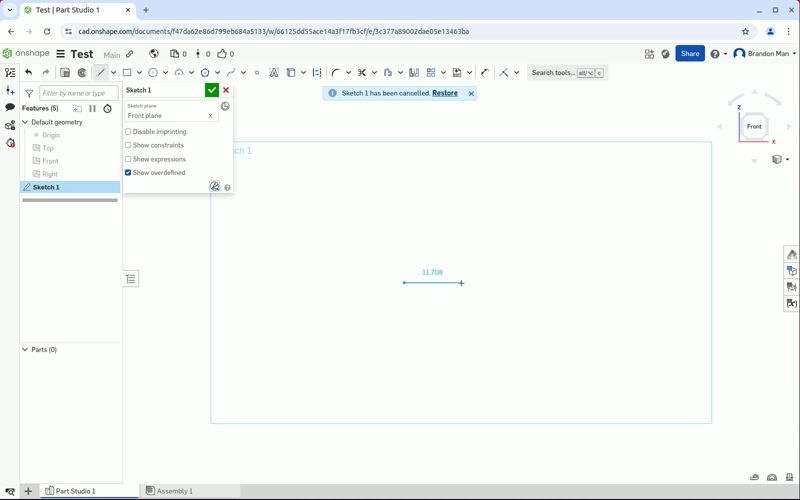
key_up(shift)
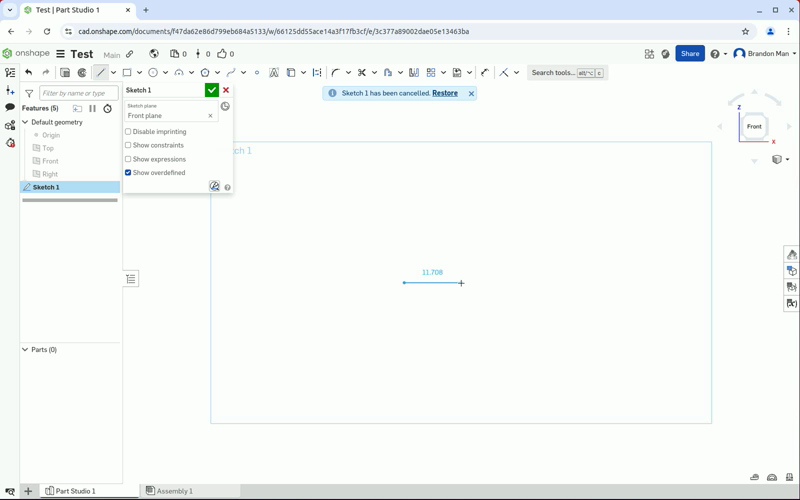
key_down(shift)
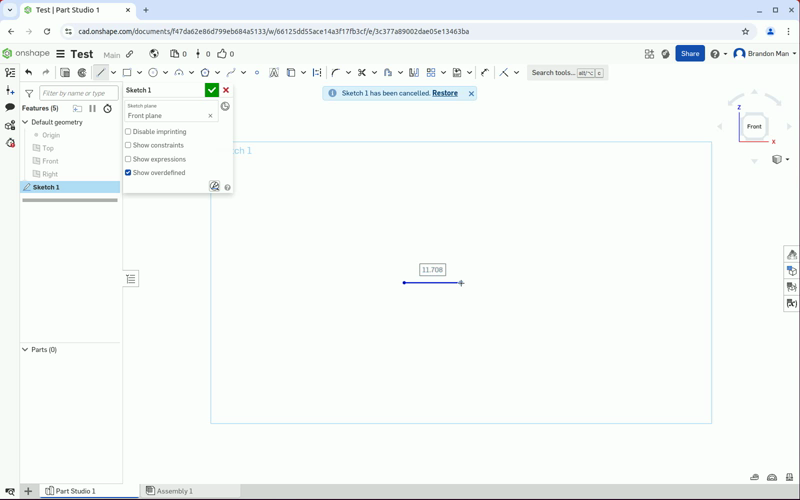
mouse_move(461, 170)
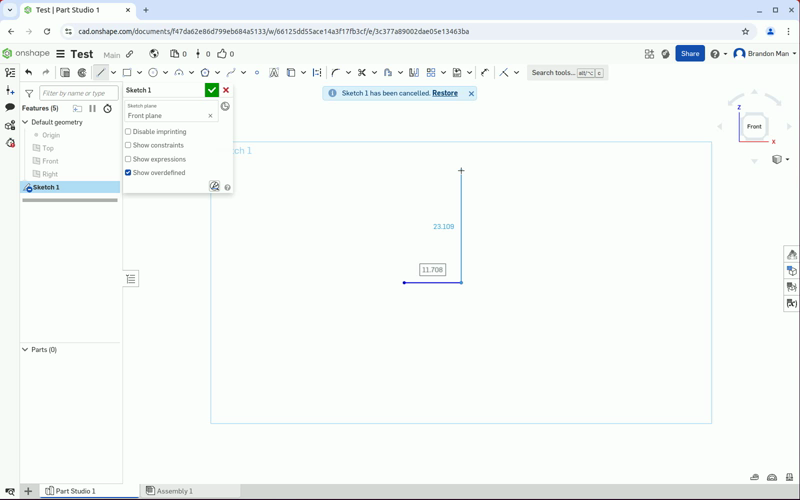
click(461, 170)
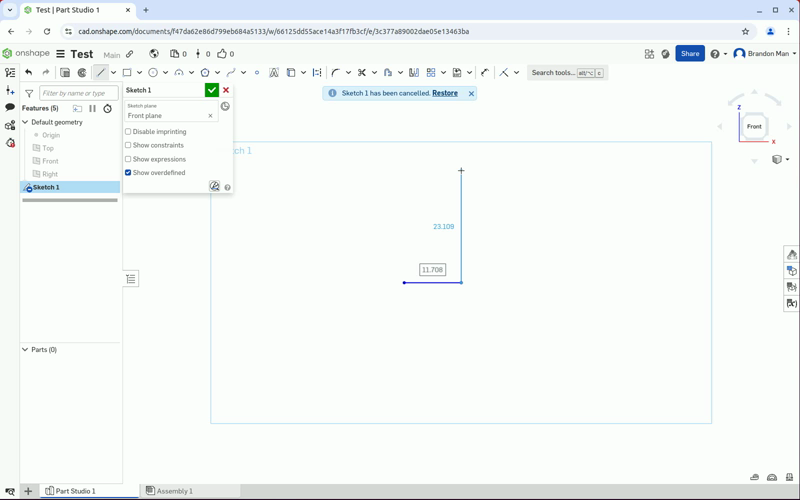
key_up(shift)
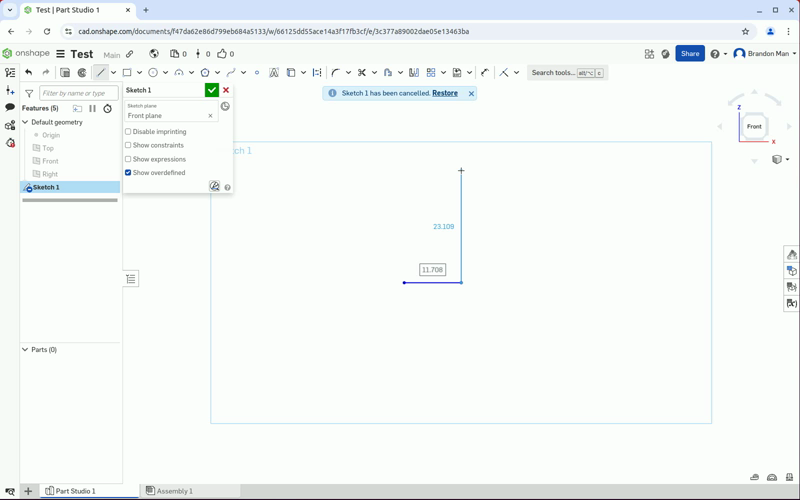
key_down(shift)
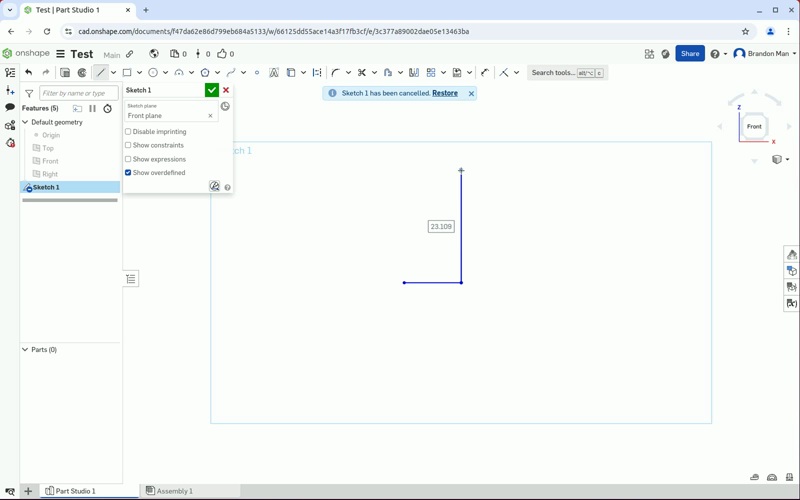
mouse_move(491, 170)
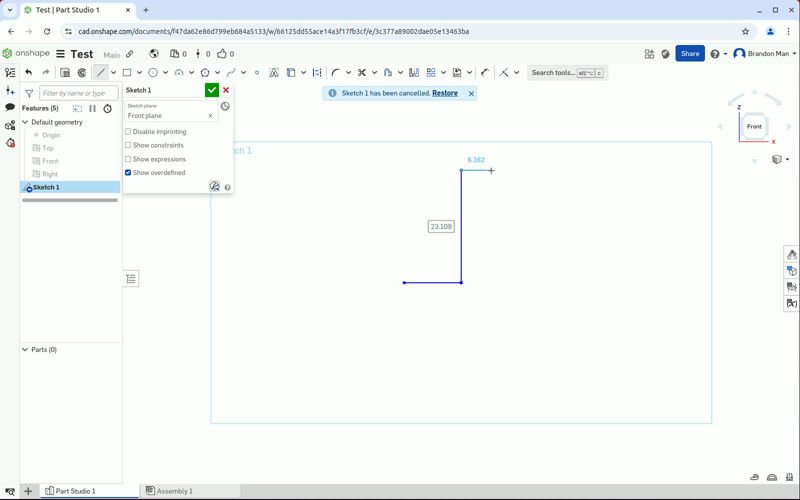
mouse_move(404, 170)
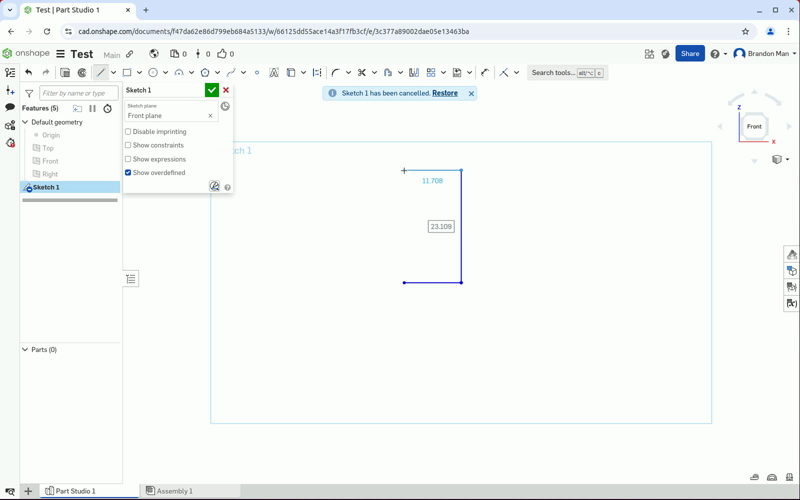
click(404, 170)
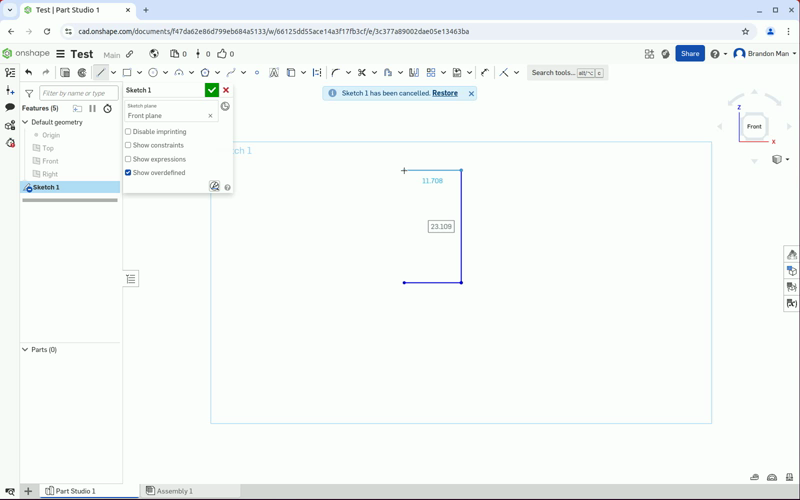
key_up(shift)
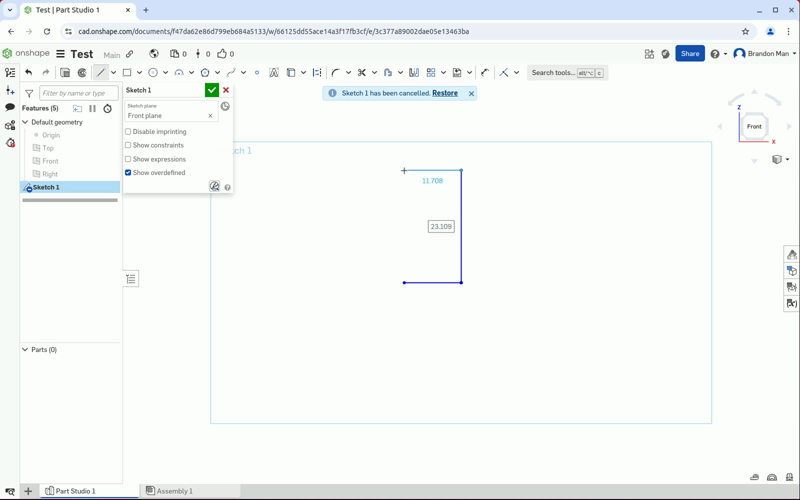
key_down(shift)
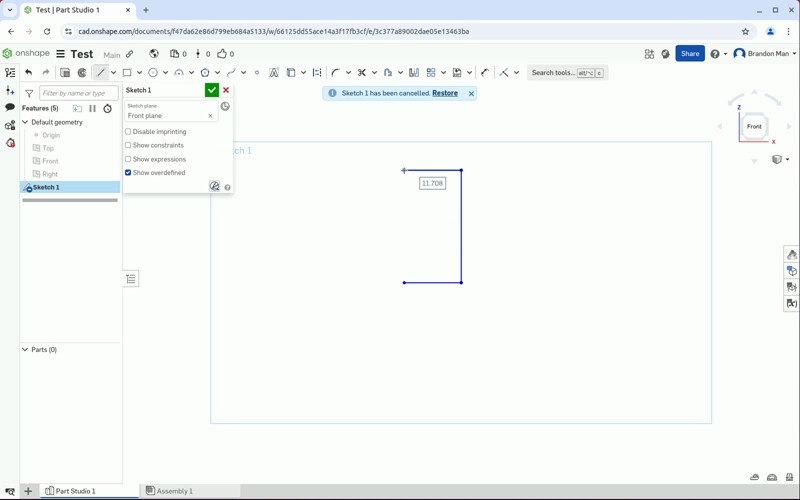
mouse_move(404, 282)
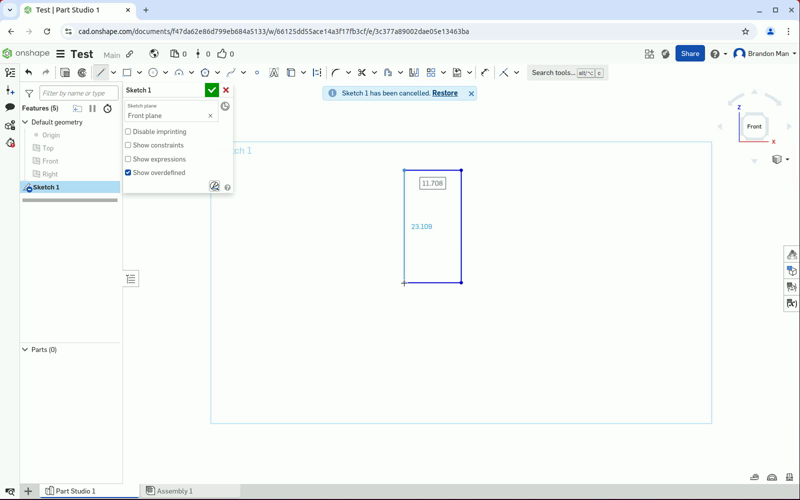
key_up(shift)
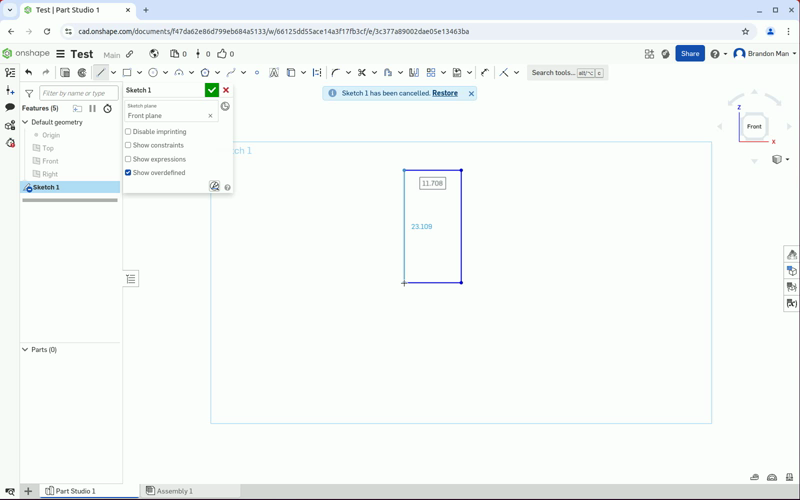
click(404, 282)
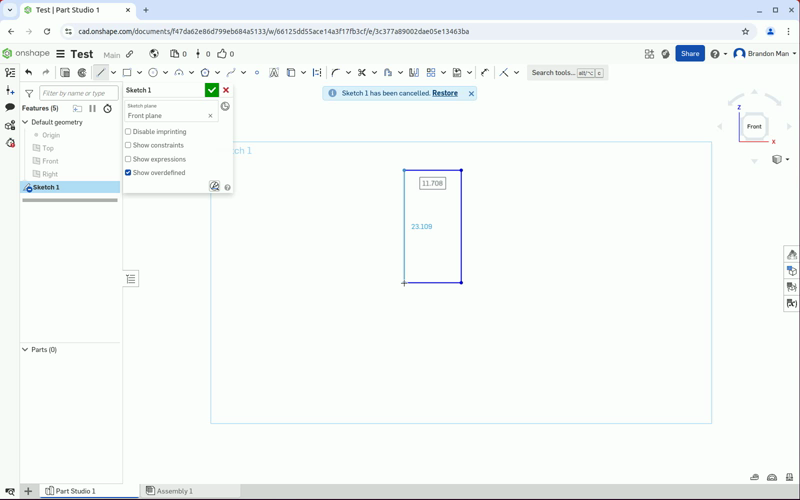
key(esc)
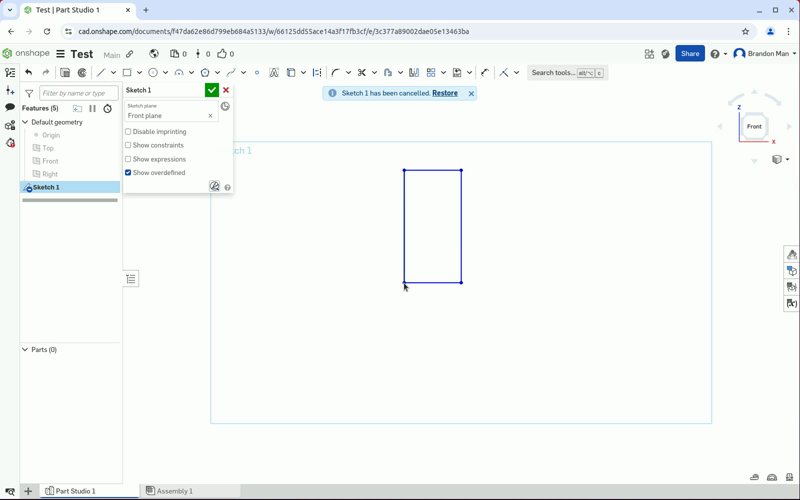
mouse_move(438, 186)
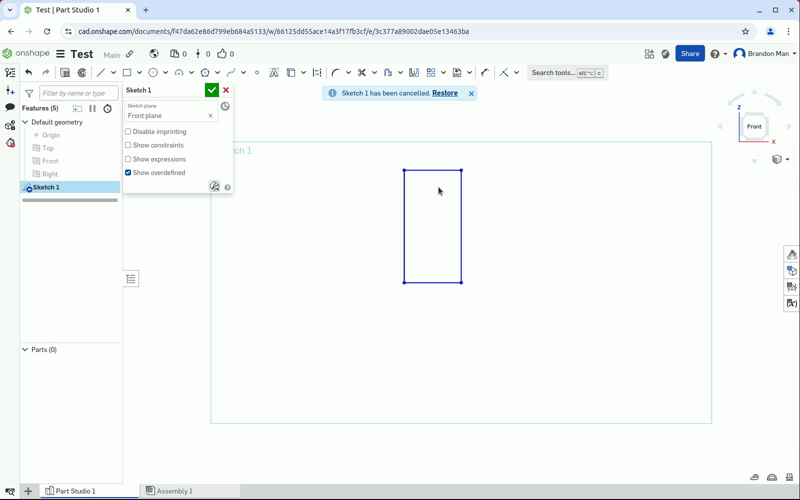
click(438, 186)
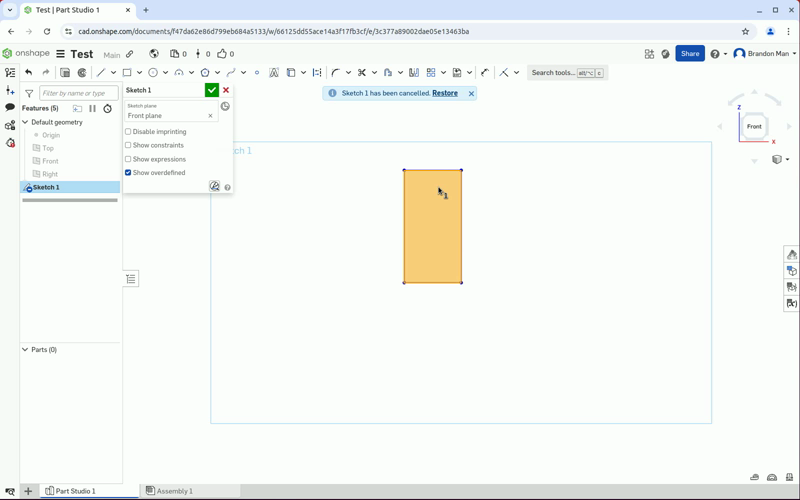
mouse_move(73, 352)
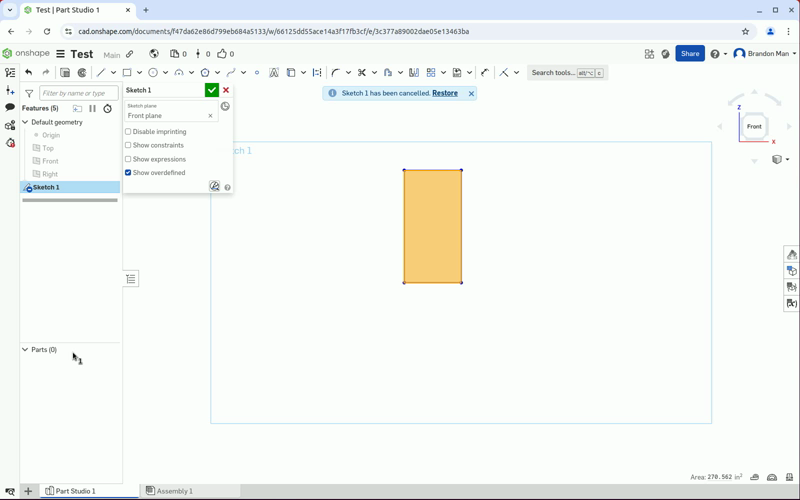
key(shift+y)
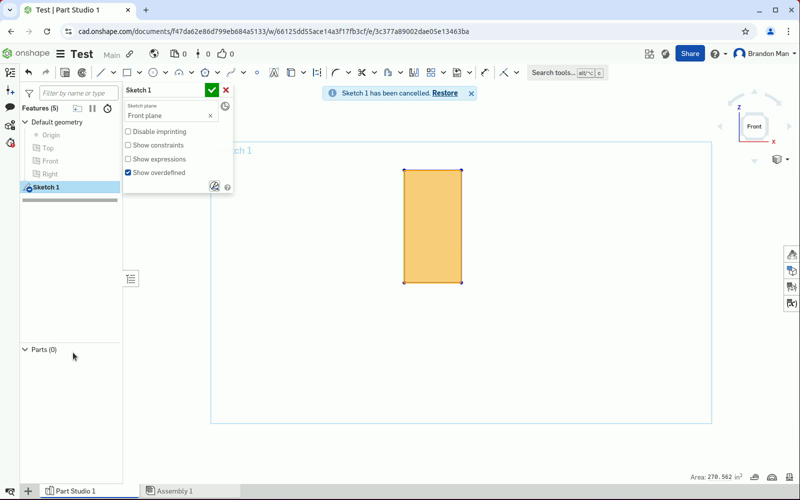
key(shift+e)
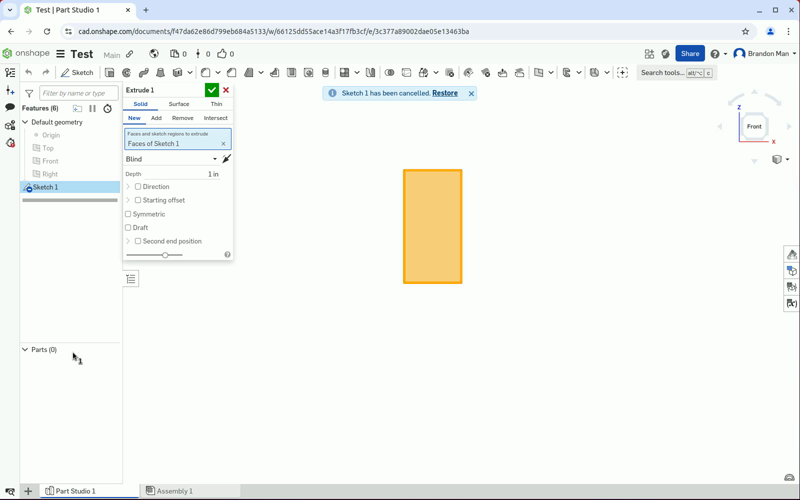
mouse_move(143, 106)
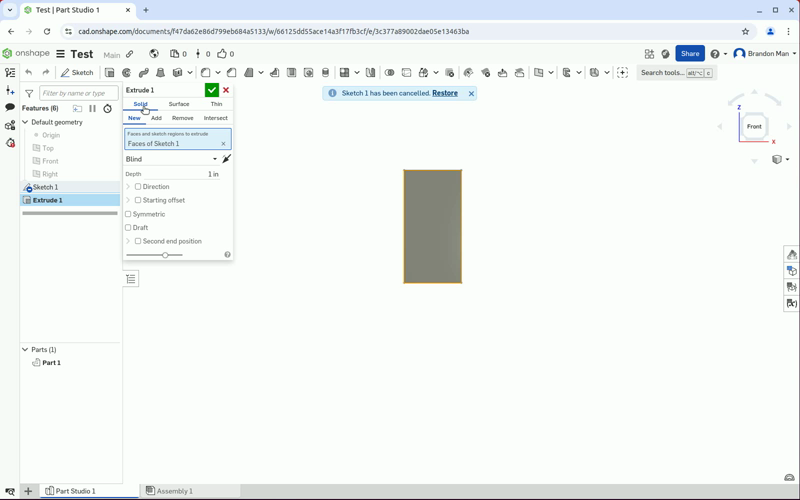
click(143, 106)
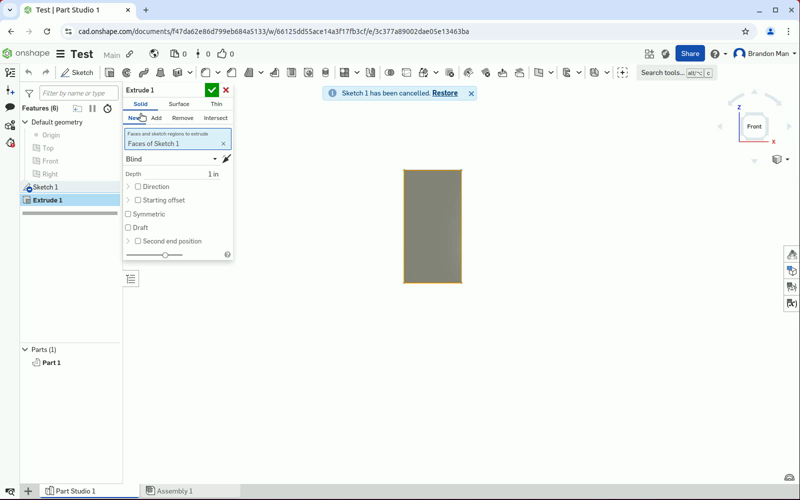
mouse_move(137, 120)
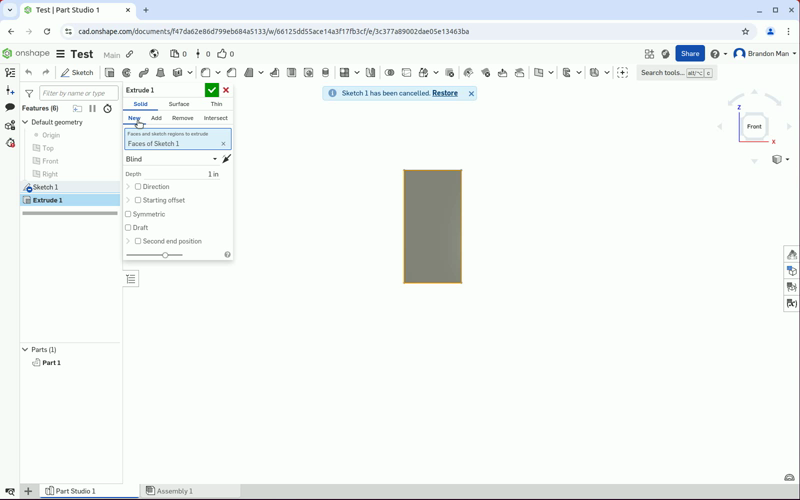
click(137, 120)
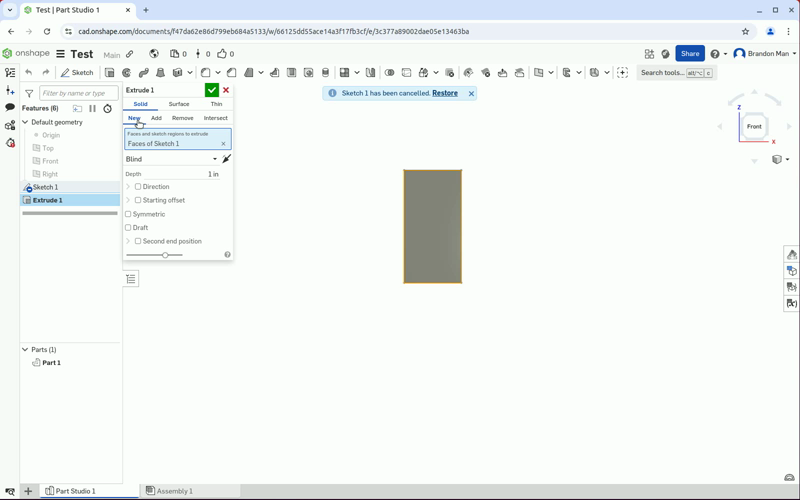
key(tab, 4)
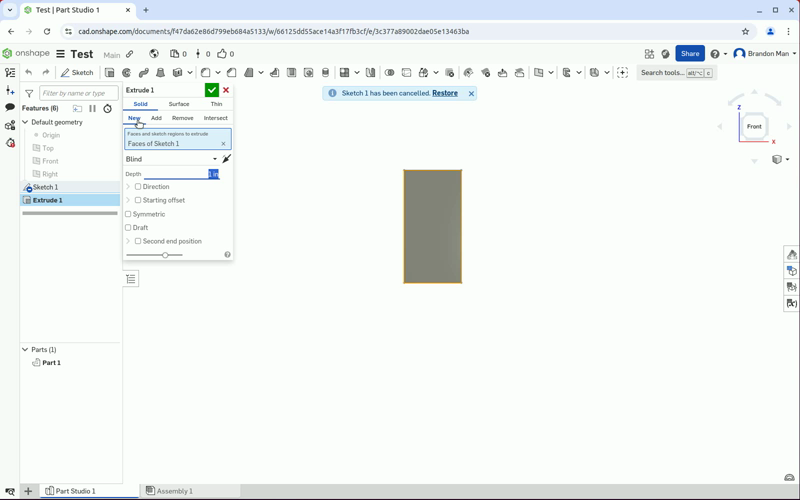
text(23.108)
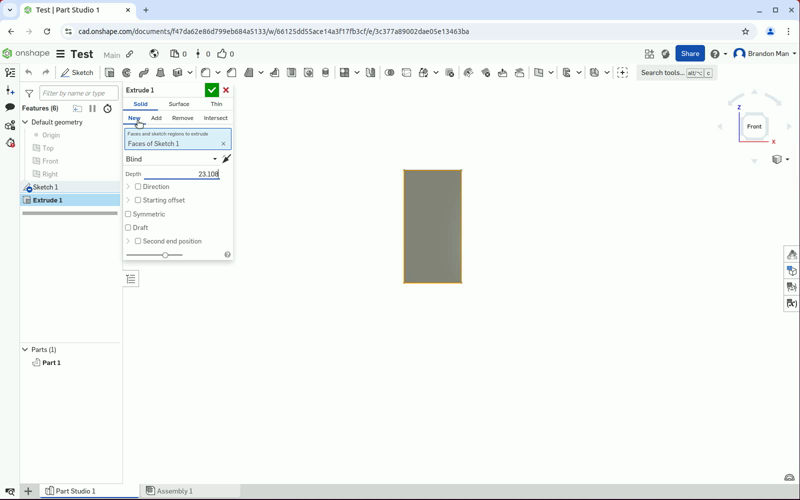
key(enter)
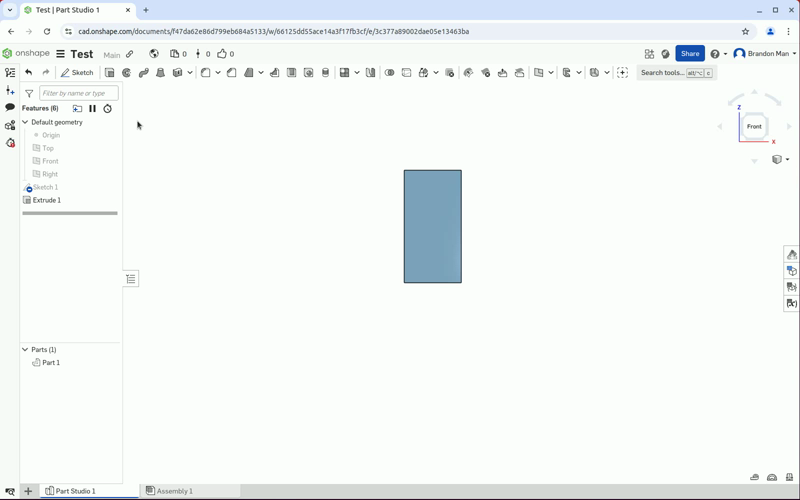
key(shift+h)
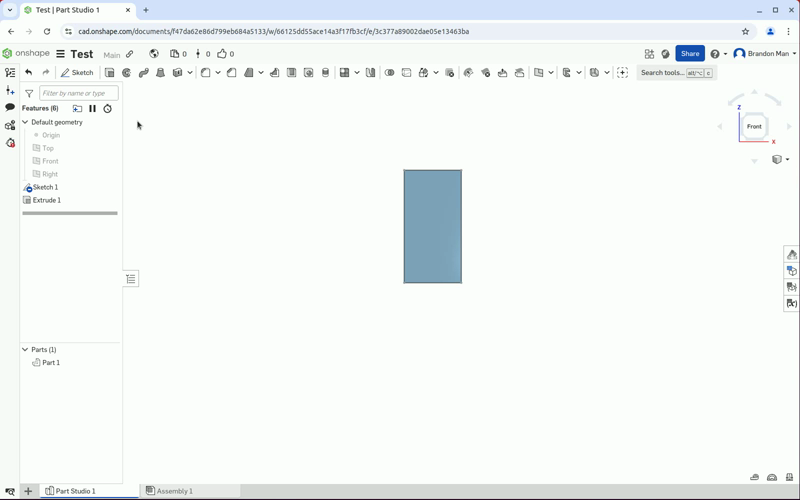
key(shift+h)
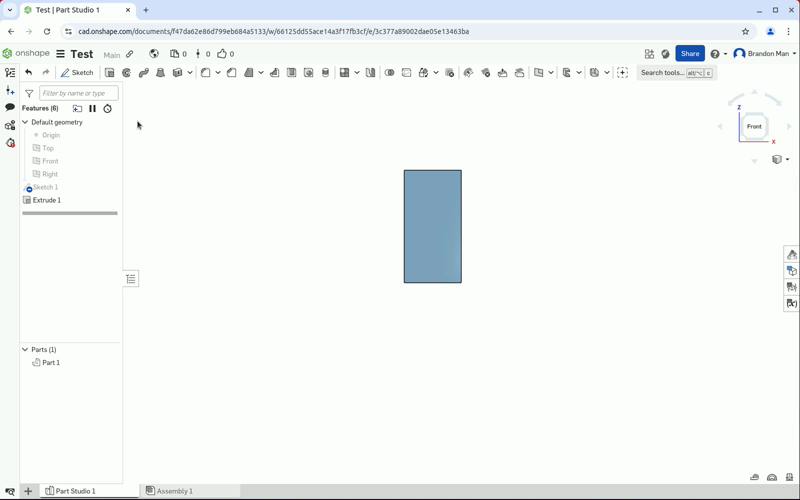
mouse_move(73, 189)
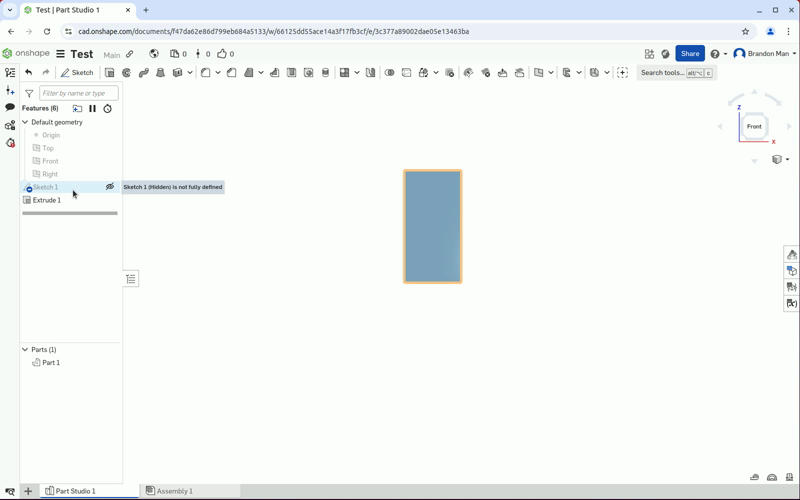
click(73, 189)
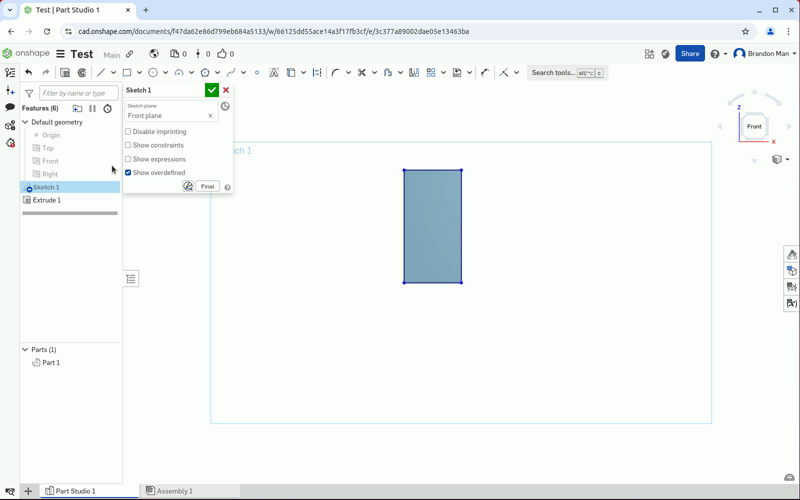
mouse_move(229, 92)
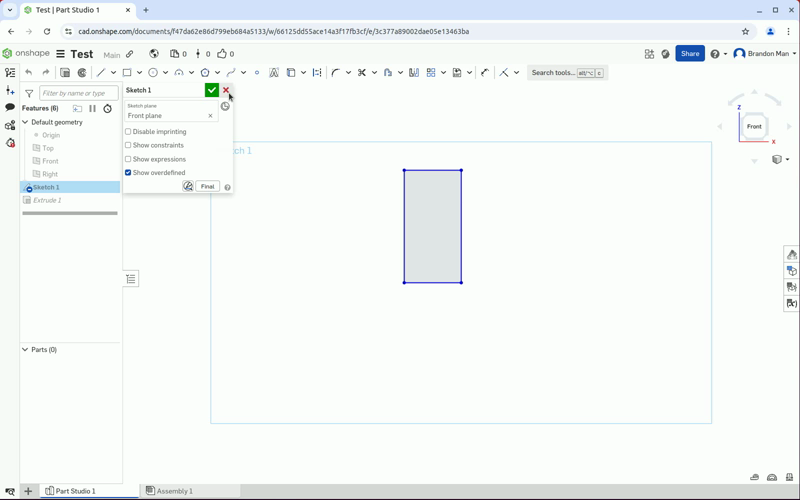
click(229, 92)
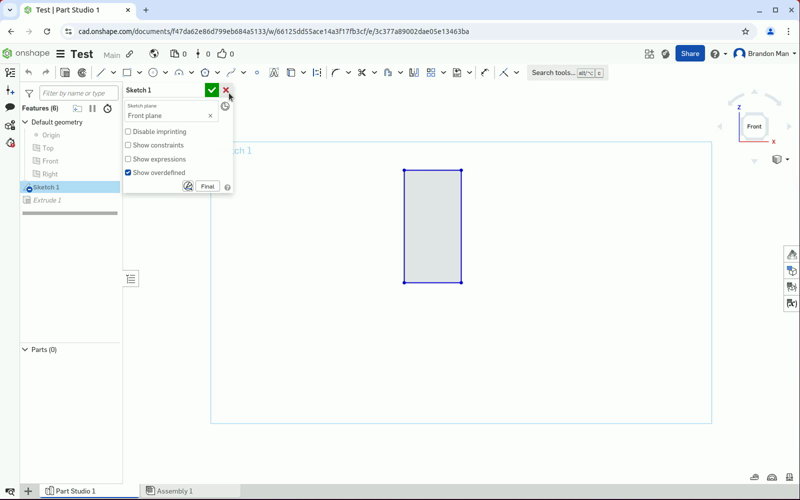
key(shift+s)
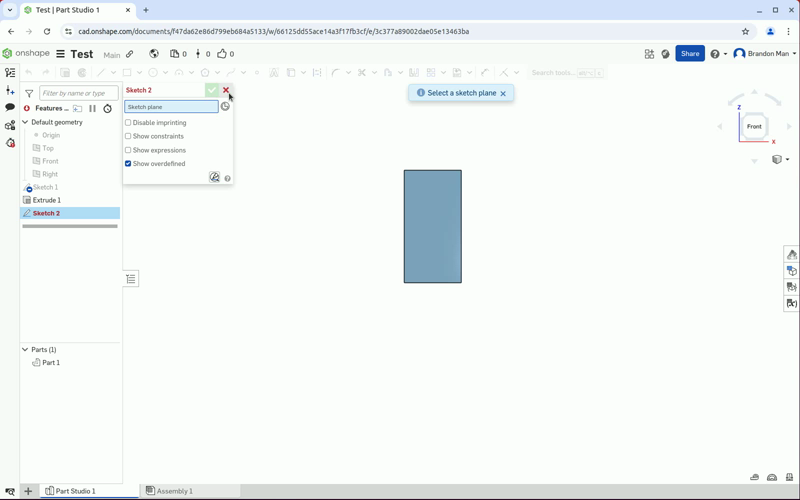
mouse_move(73, 163)
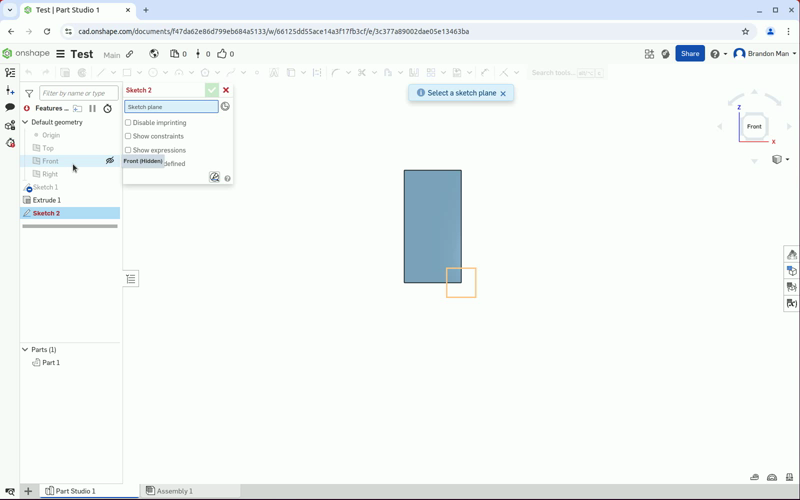
click(73, 163)
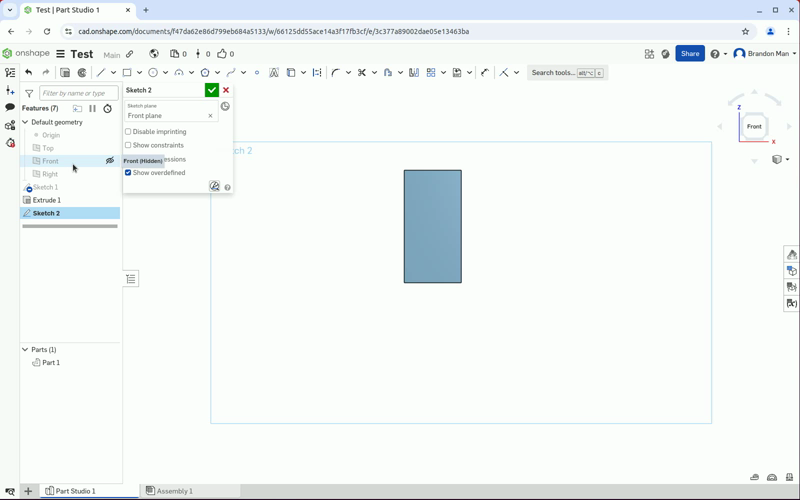
mouse_move(73, 352)
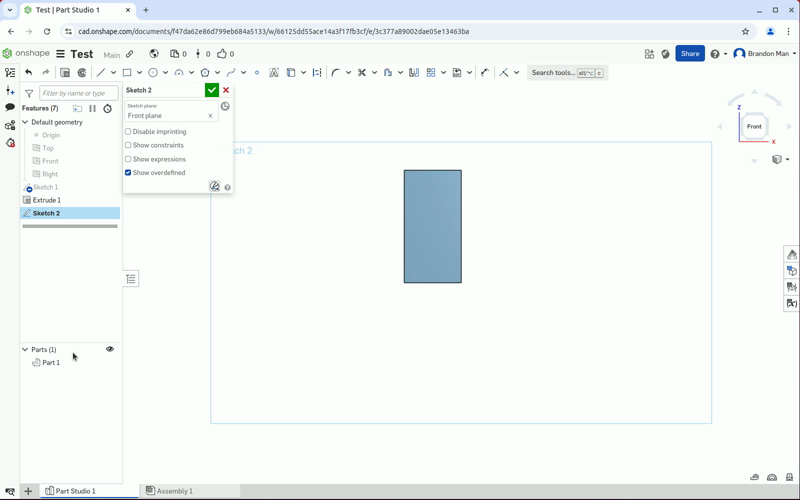
key(y)
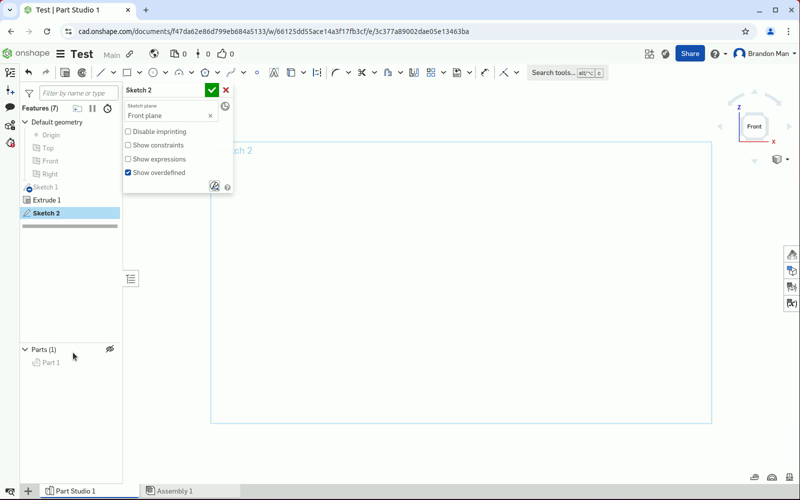
key(l)
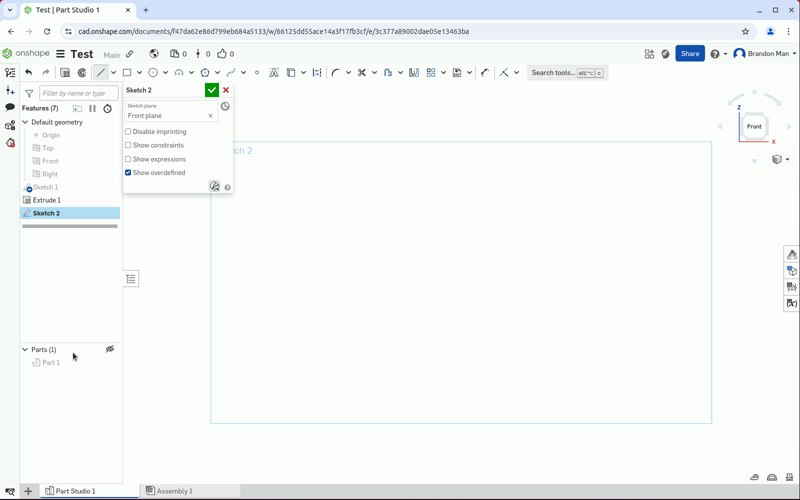
key_down(shift)
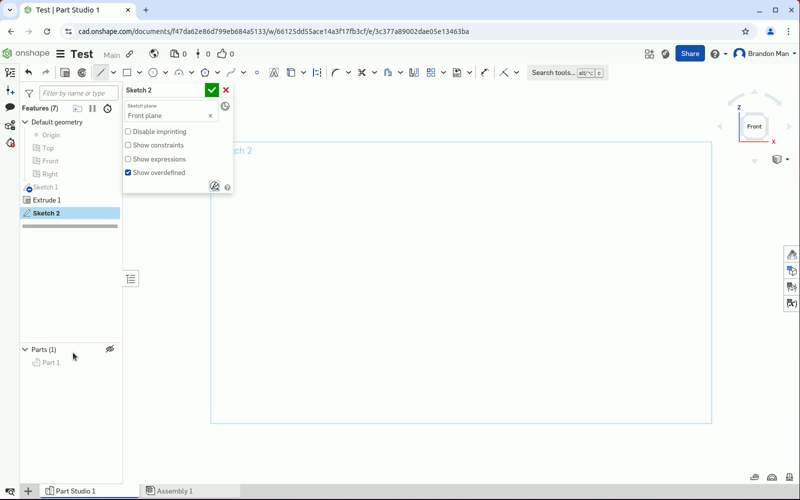
mouse_move(460, 282)
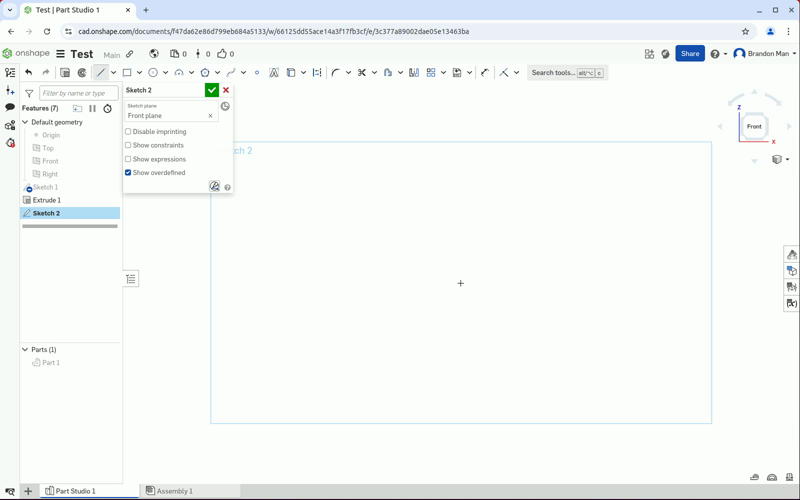
click(460, 282)
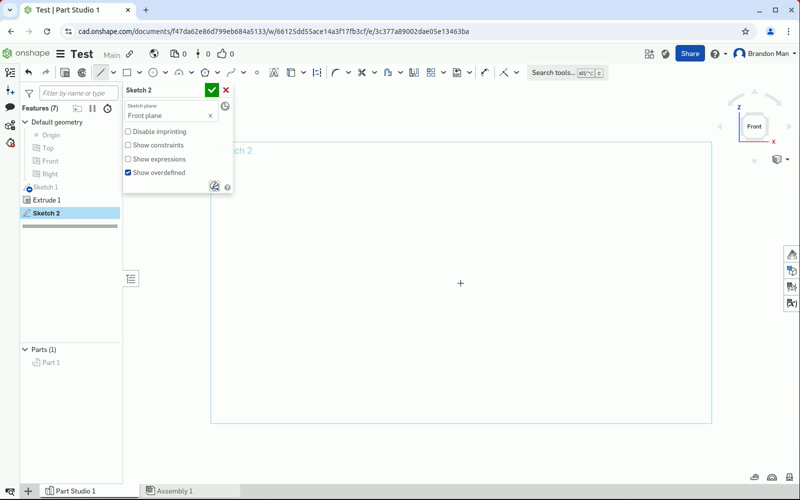
key_up(shift)
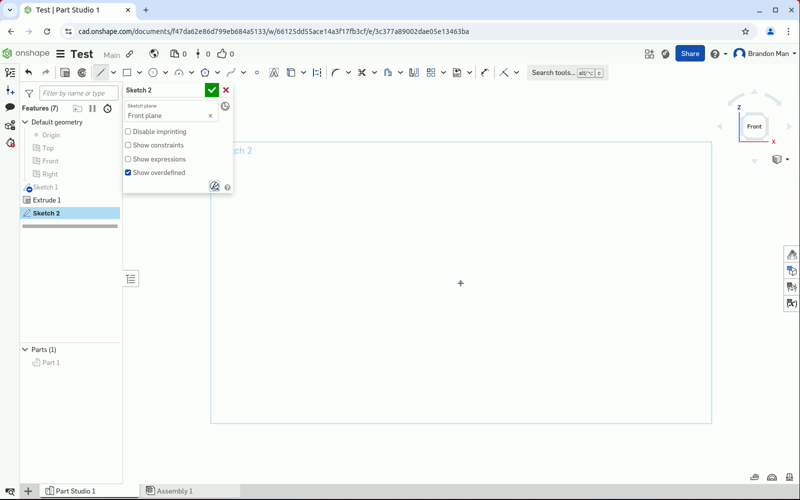
key_down(shift)
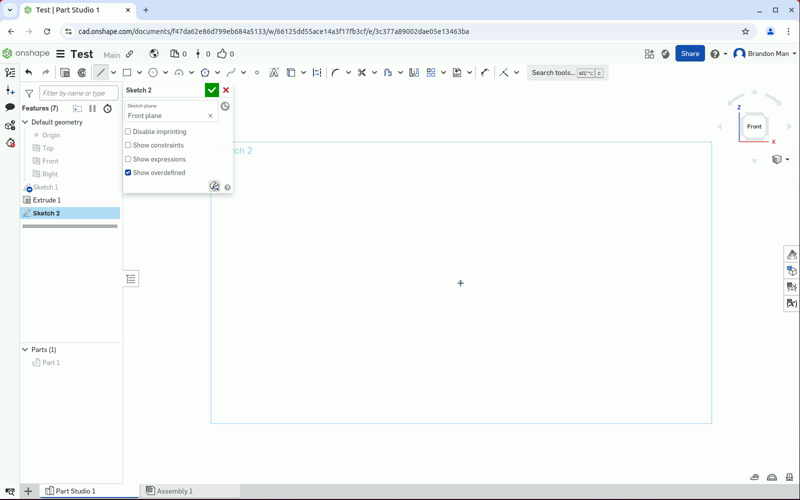
mouse_move(490, 282)
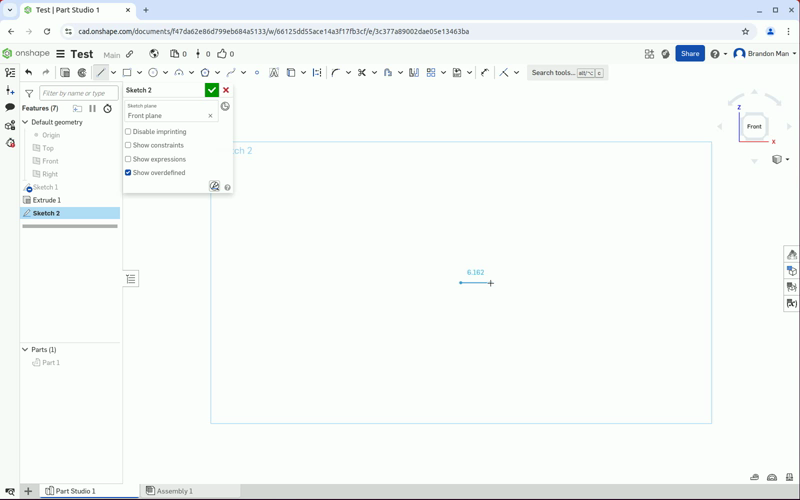
mouse_move(517, 282)
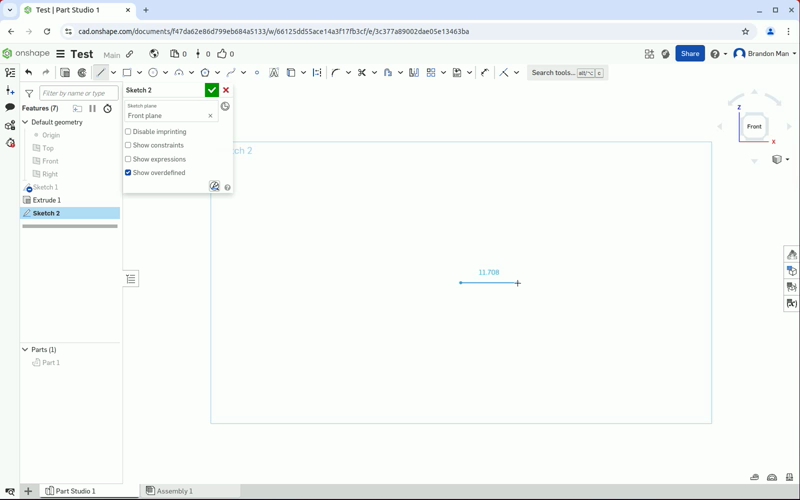
click(517, 282)
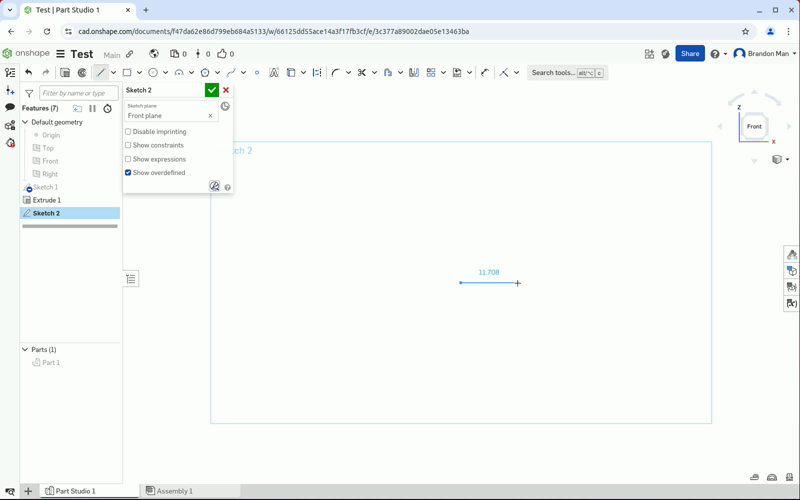
key_up(shift)
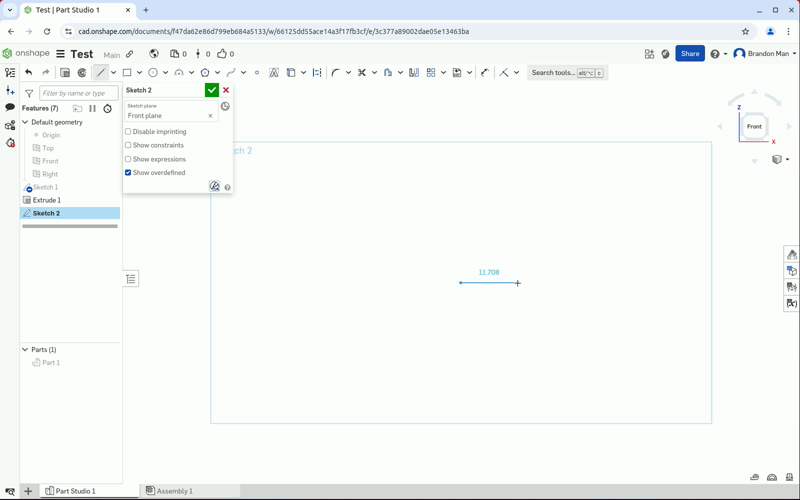
key_down(shift)
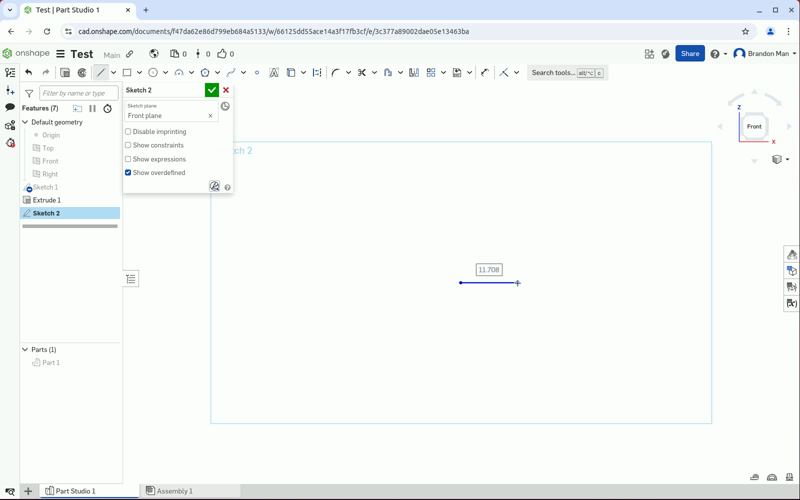
mouse_move(547, 282)
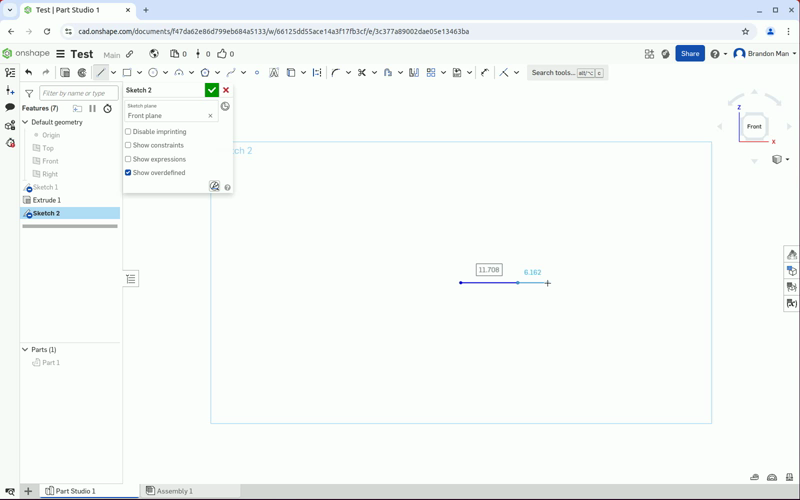
mouse_move(517, 226)
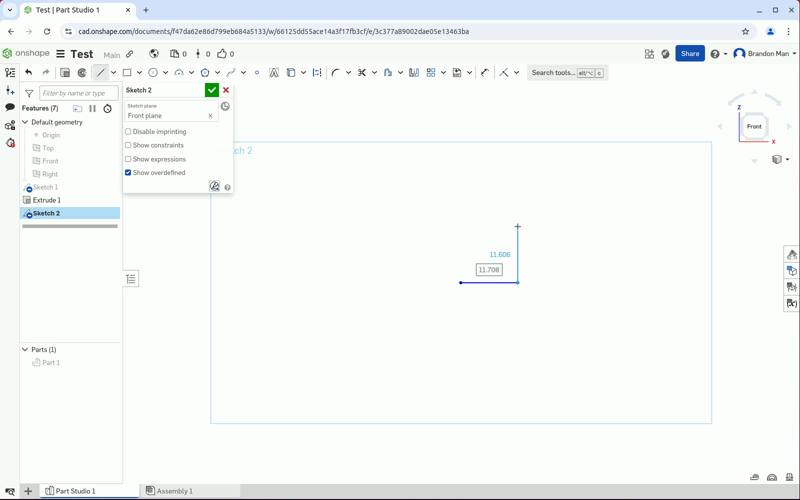
click(517, 226)
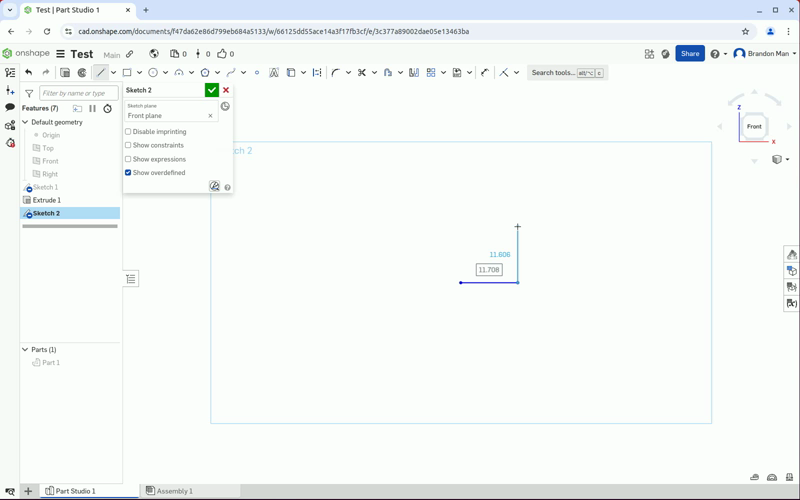
key_up(shift)
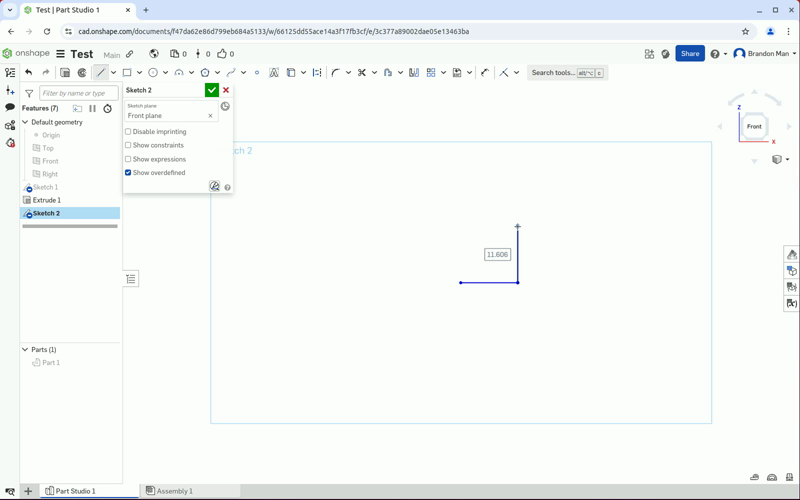
key_down(shift)
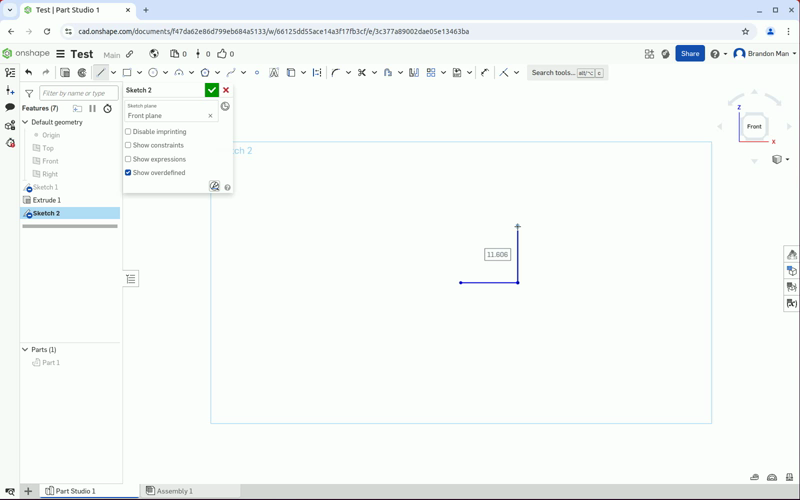
mouse_move(547, 226)
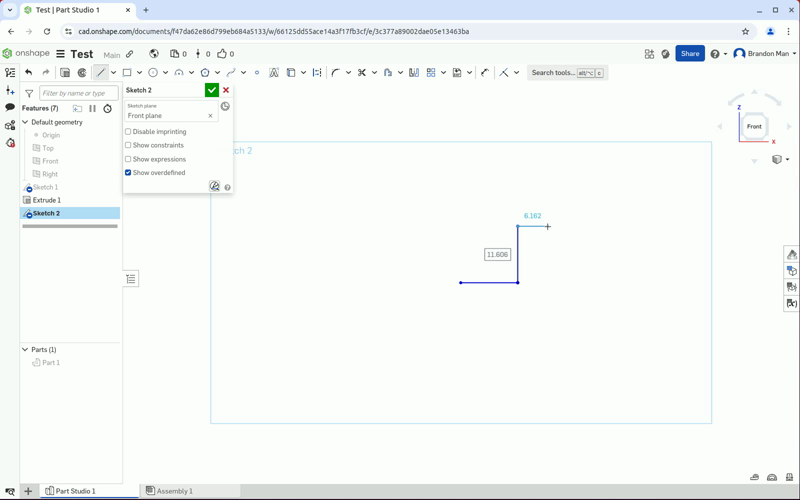
mouse_move(460, 226)
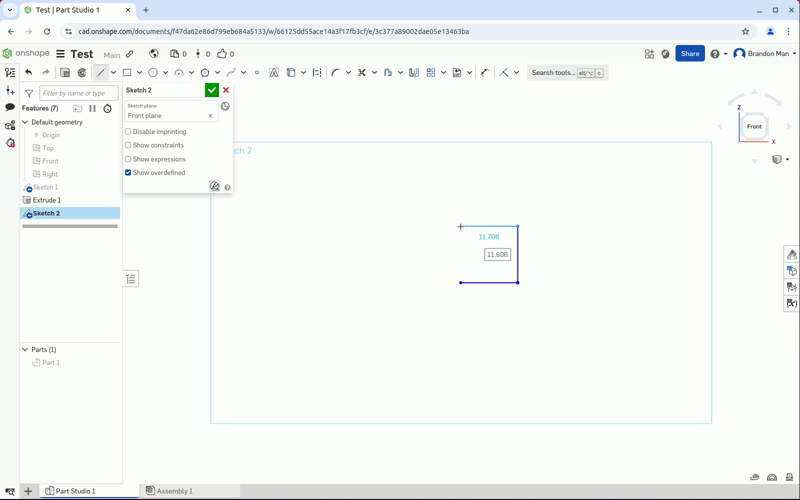
click(460, 226)
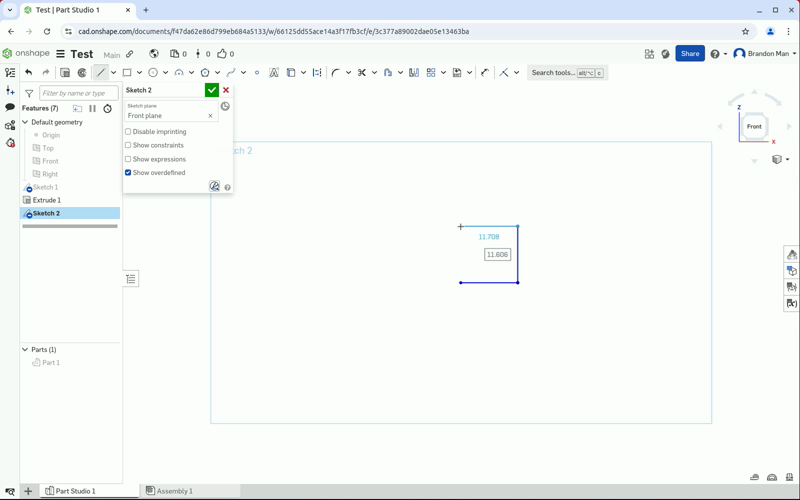
key_up(shift)
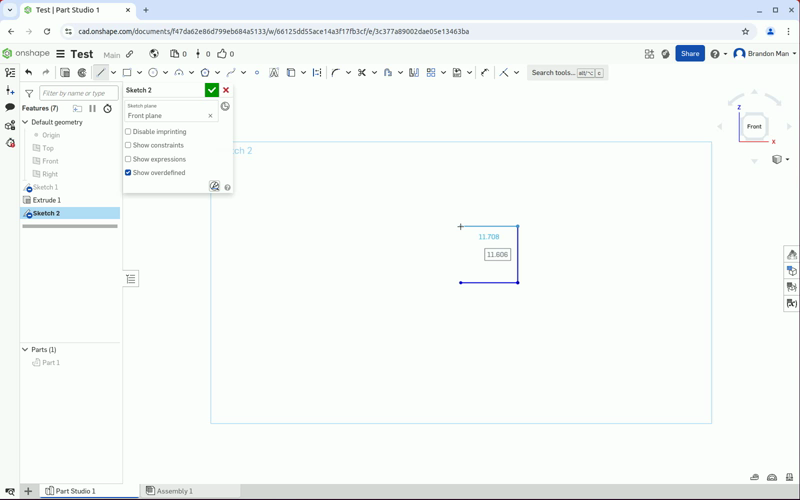
mouse_move(490, 226)
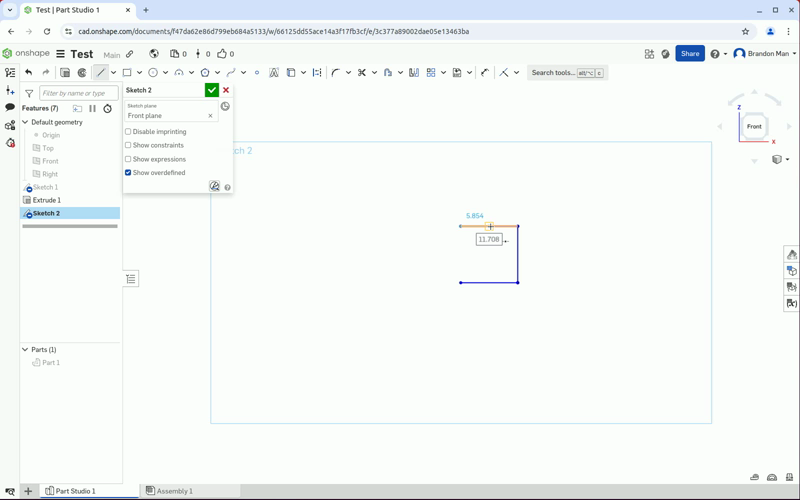
key_down(shift)
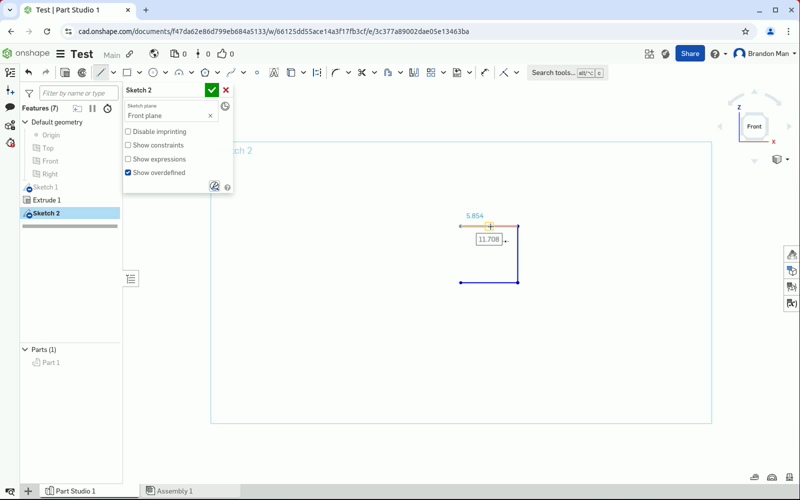
mouse_move(460, 282)
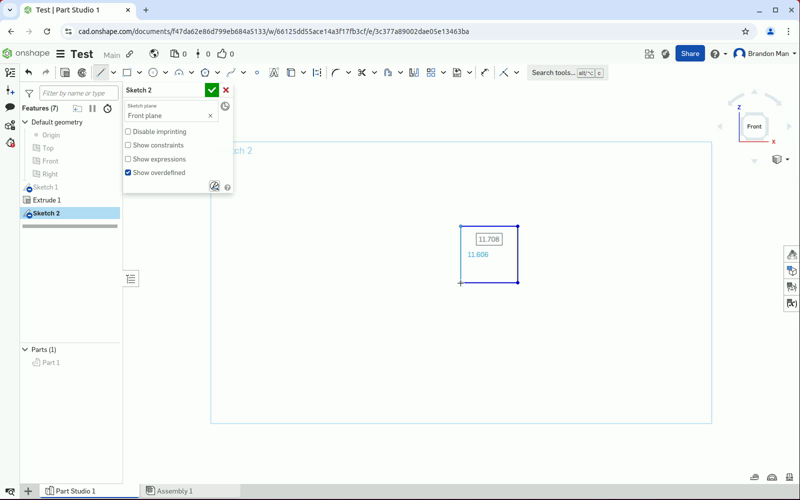
key_up(shift)
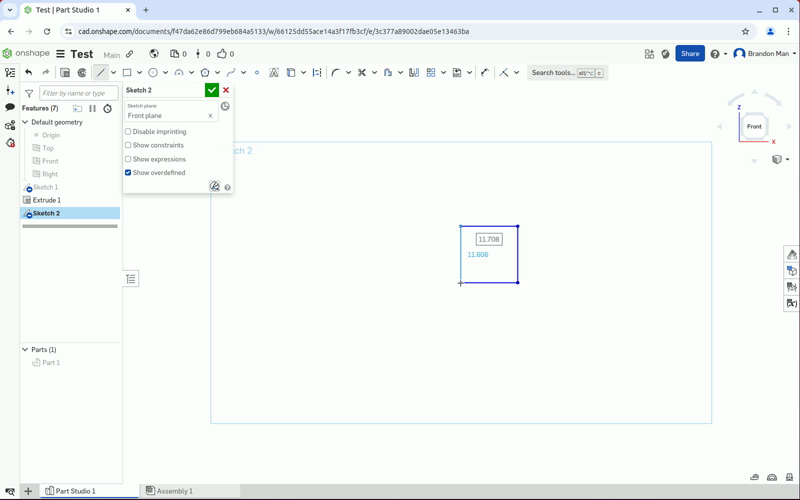
click(460, 282)
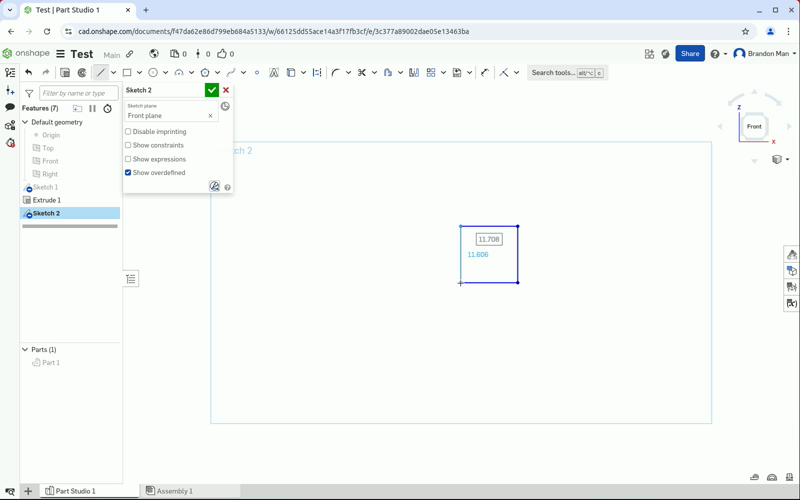
key(esc)
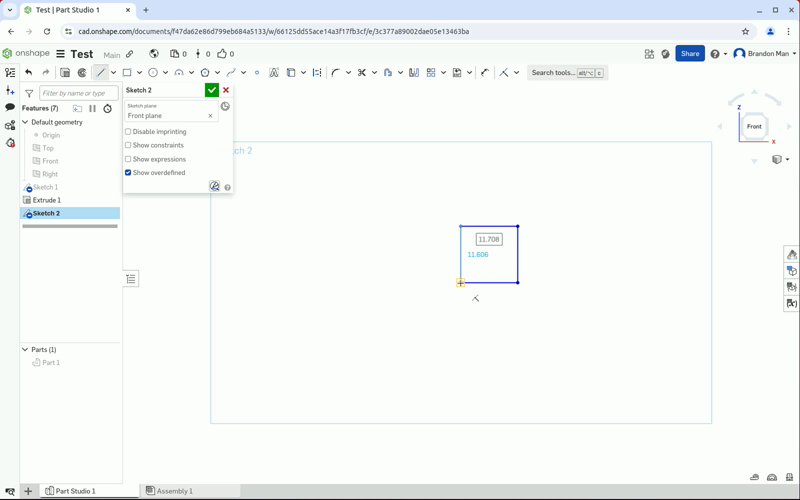
mouse_move(503, 250)
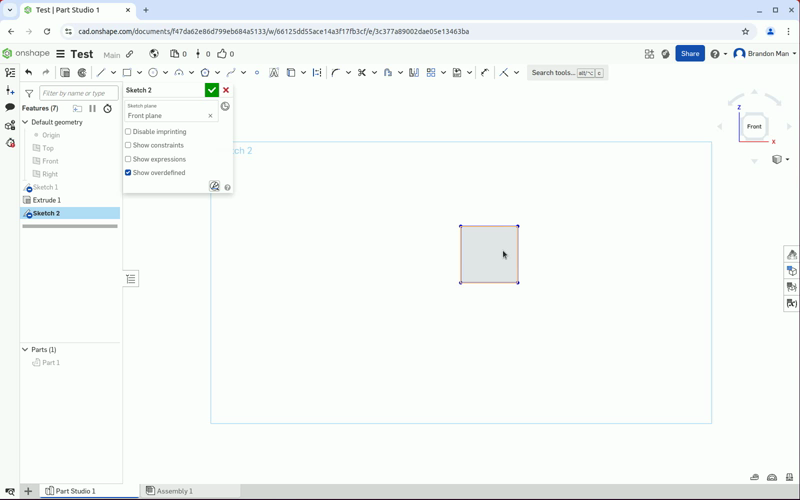
click(503, 250)
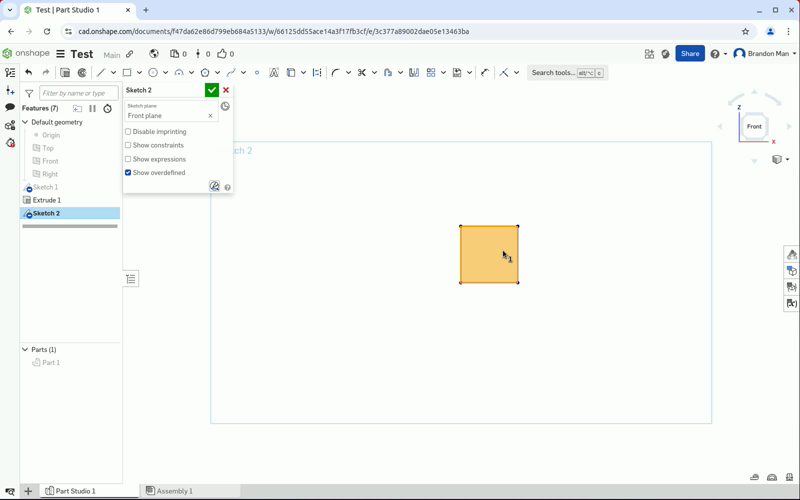
mouse_move(73, 352)
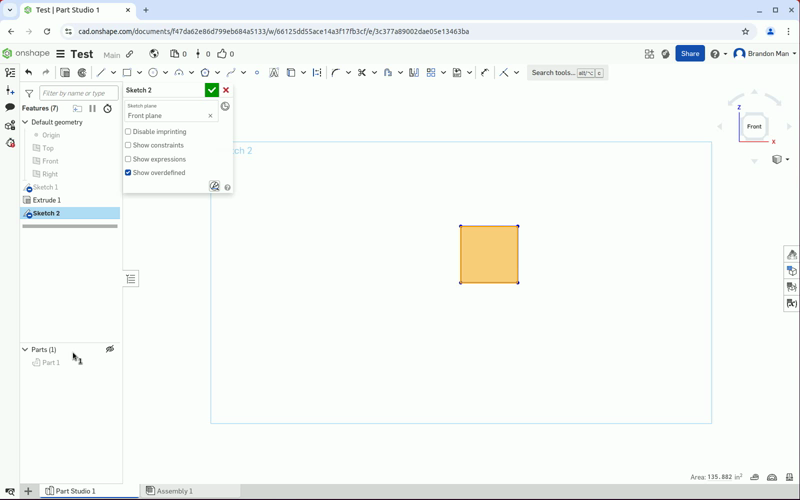
key(shift+y)
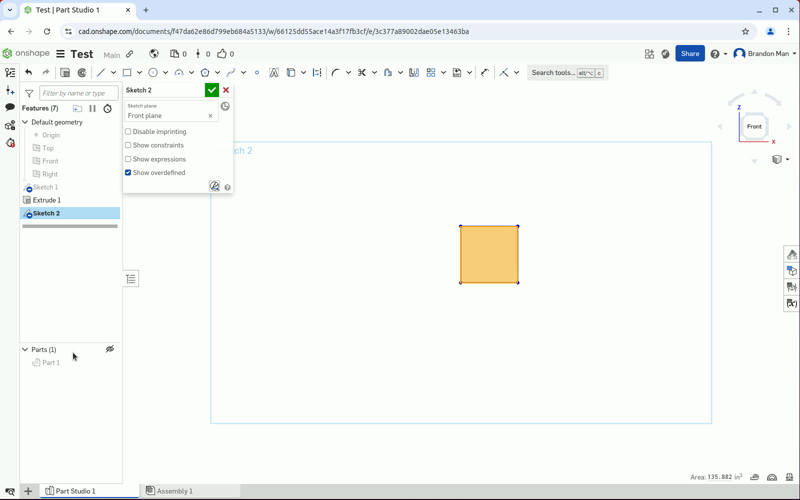
key(shift+e)
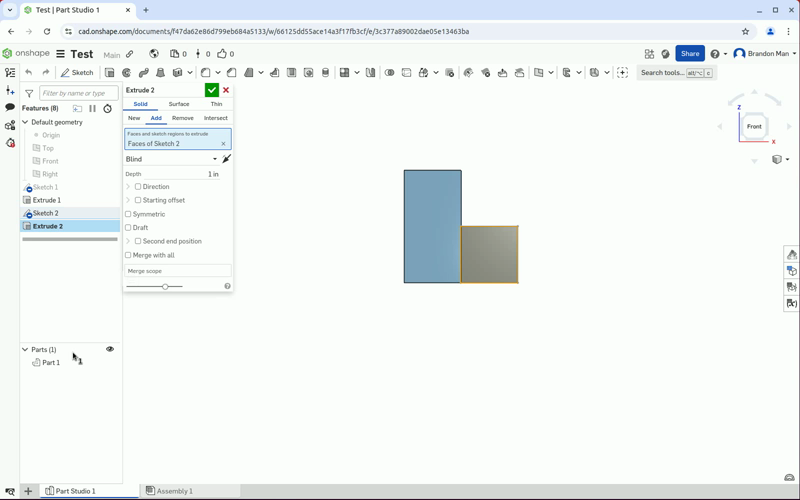
mouse_move(143, 106)
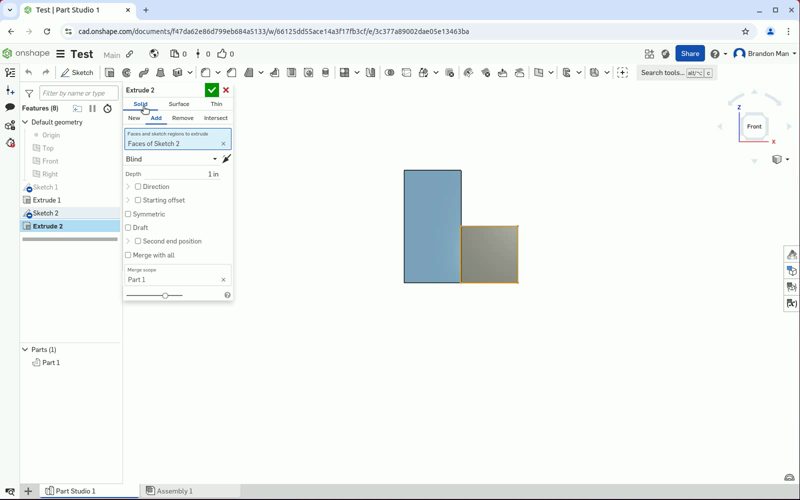
click(143, 106)
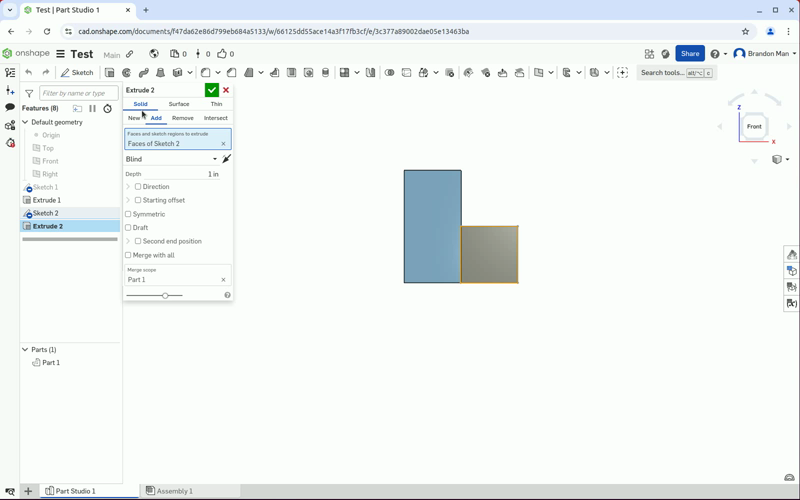
mouse_move(137, 120)
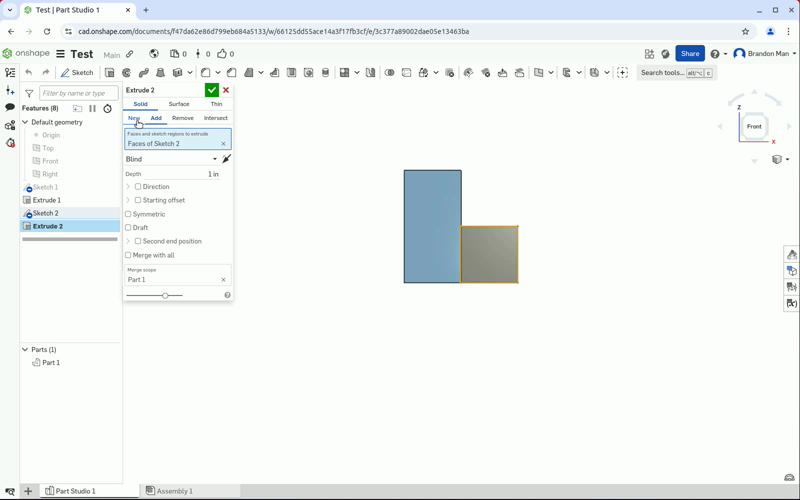
click(137, 120)
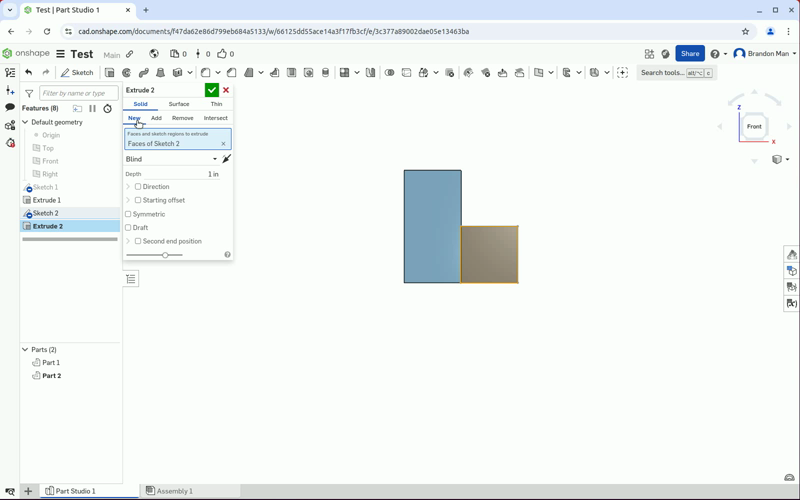
key(tab, 4)
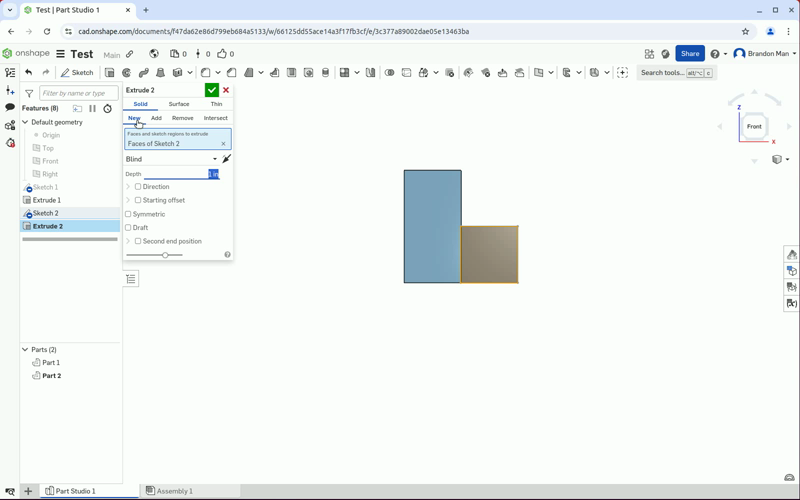
text(11.554)
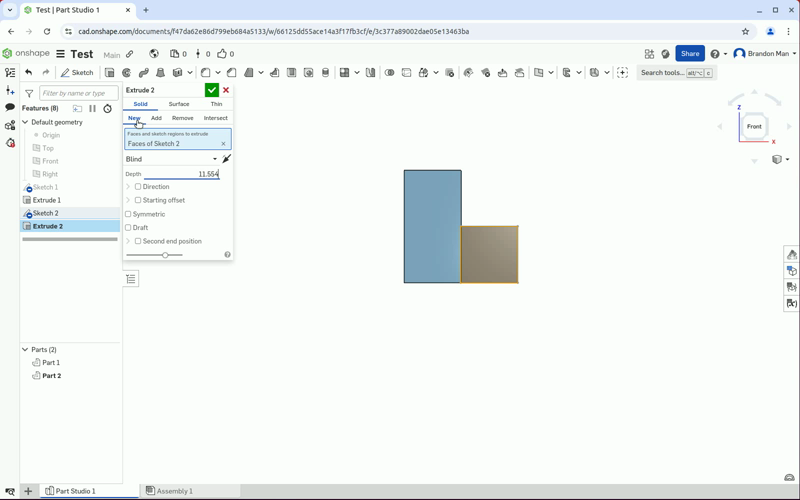
key(enter)
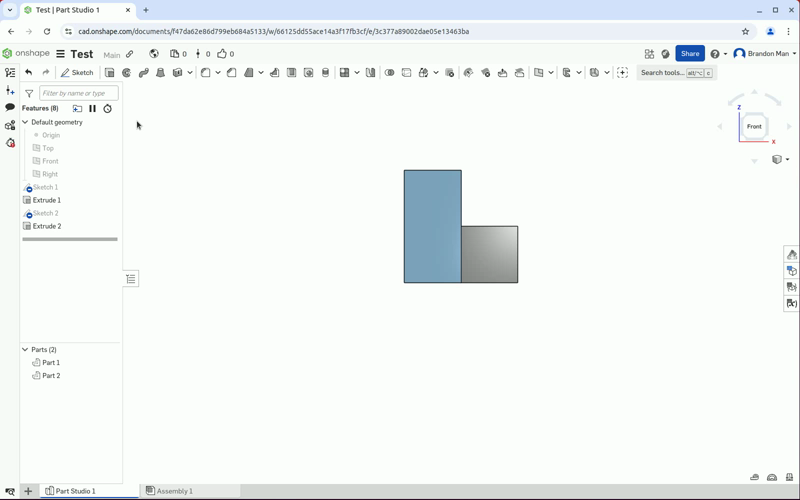
key(shift+h)
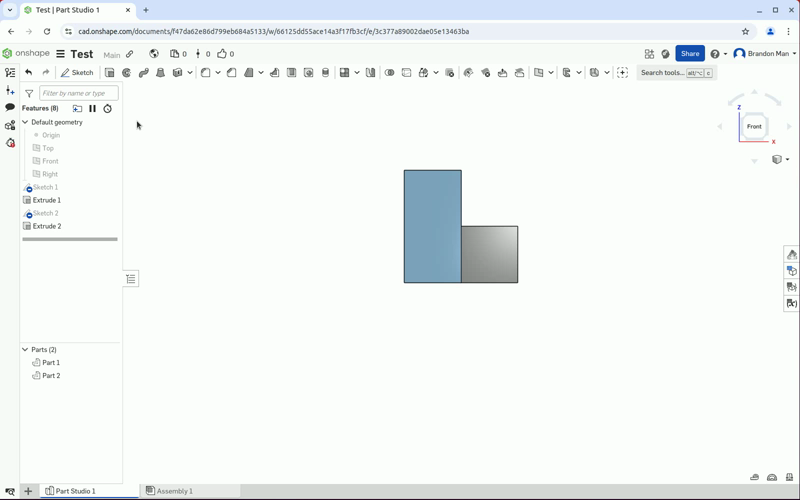
key(shift+h)
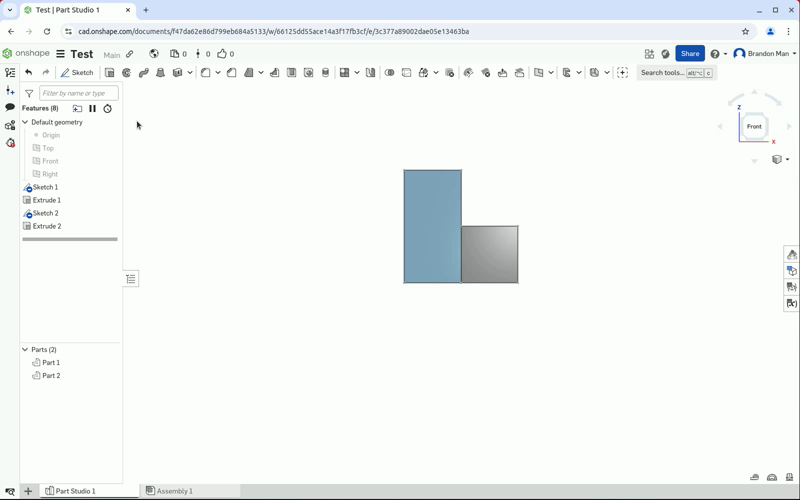
key(shift+7)
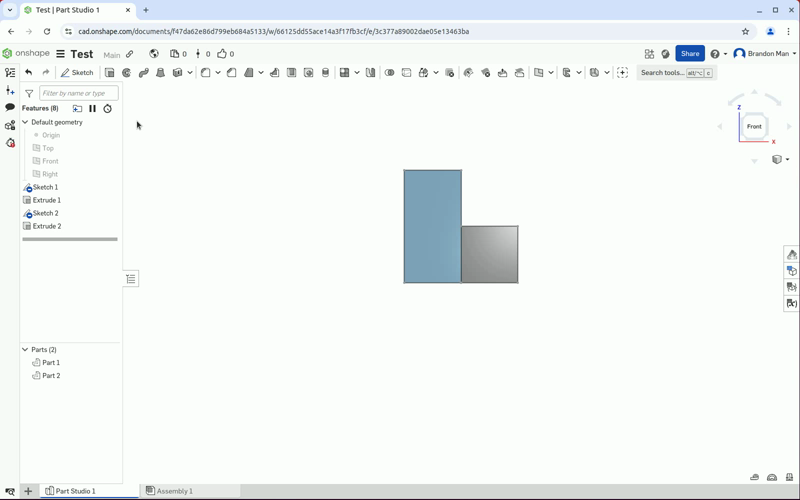
key(left, 2)
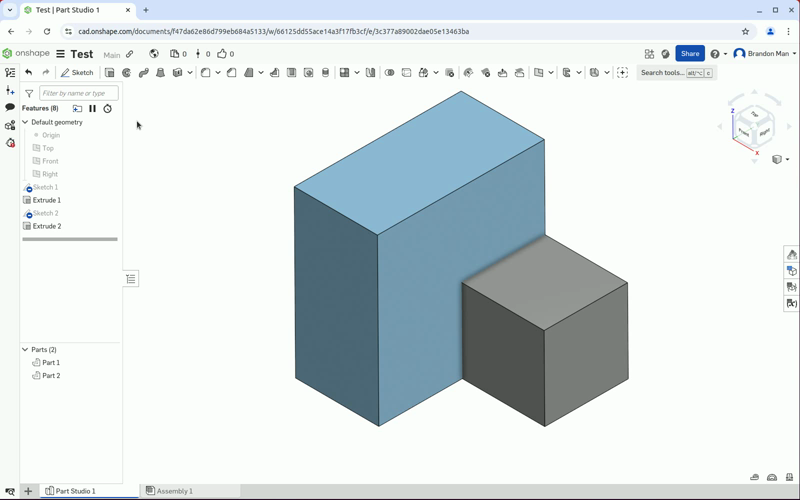
key(down, 2)
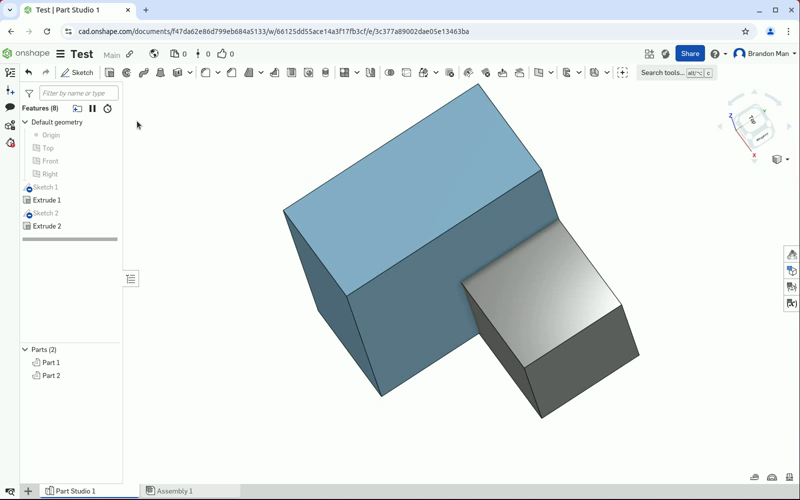
key(up, 2)
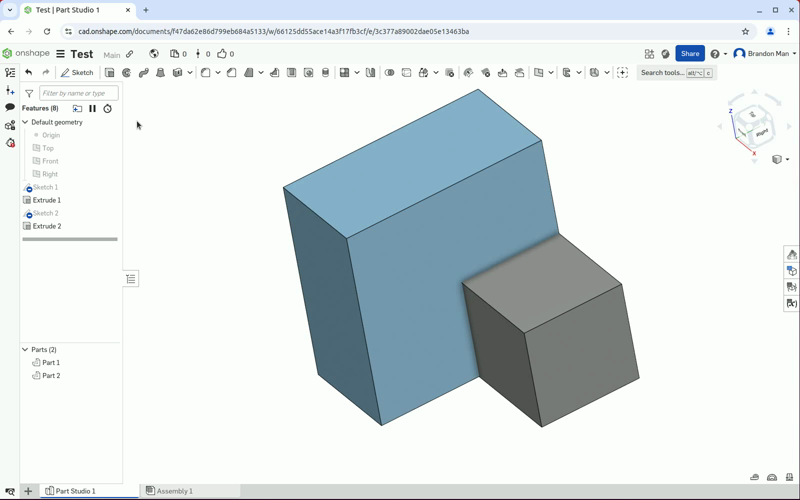
key(right, 2)
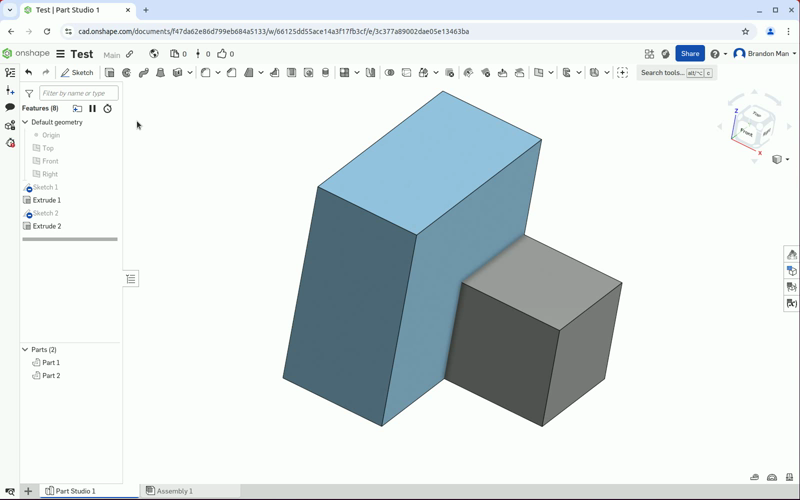
mouse_move(73, 189)
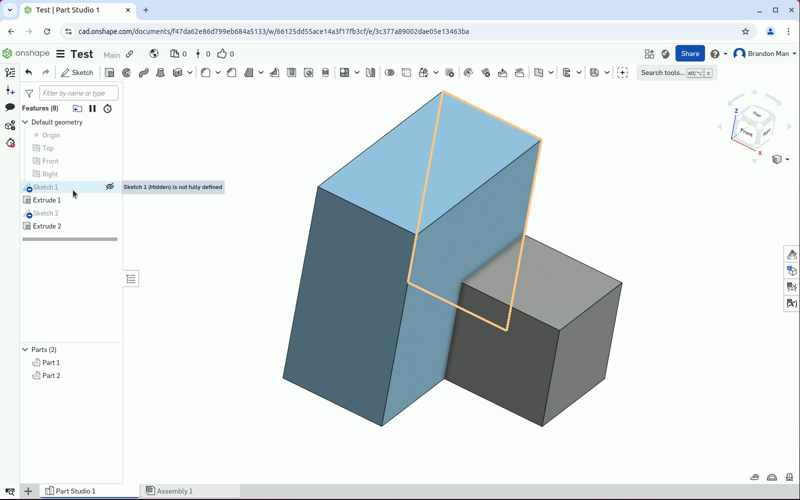
click(73, 189)